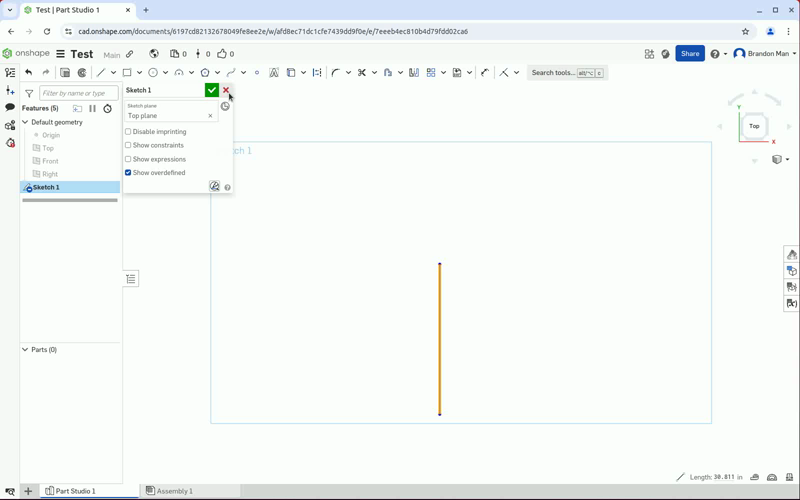
key(shift+h)
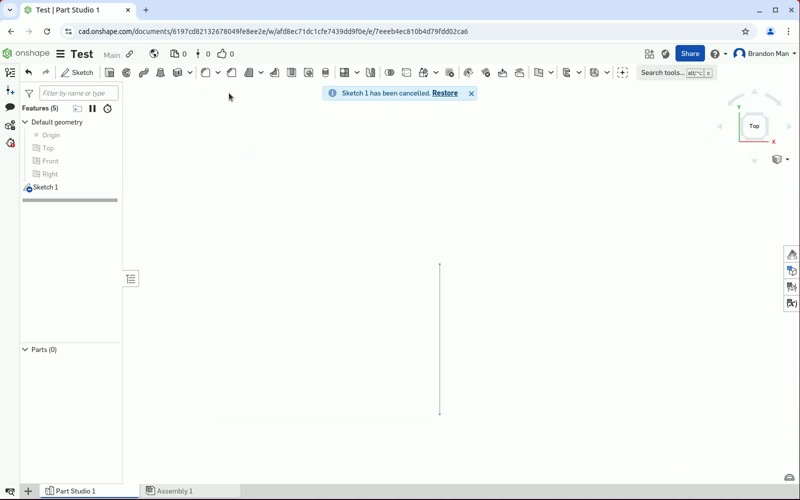
key(shift+s)
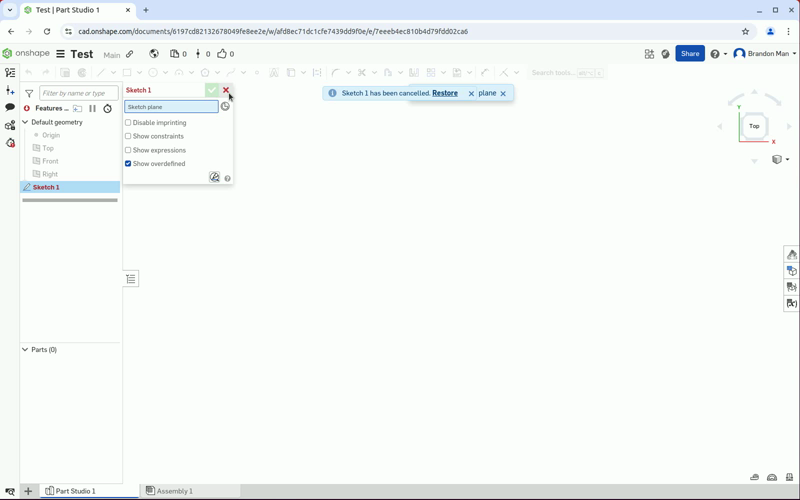
mouse_move(73, 150)
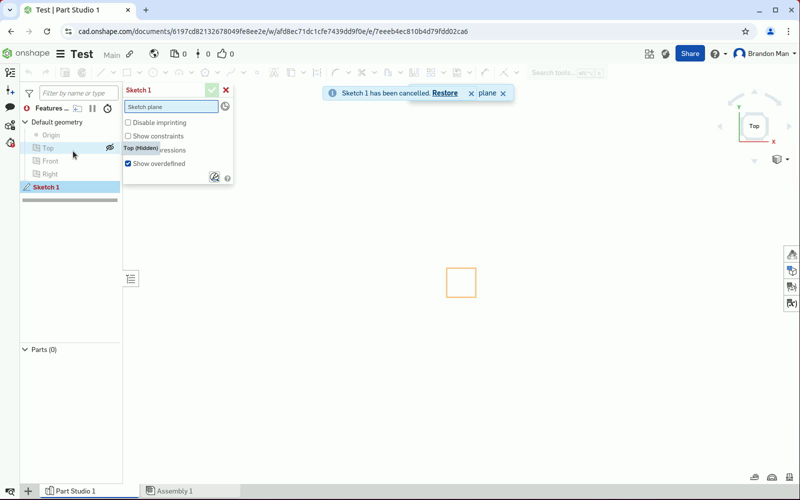
click(73, 150)
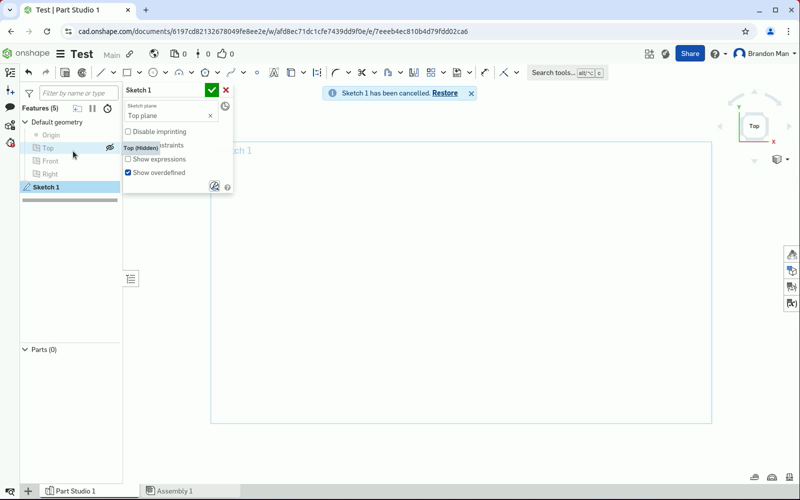
mouse_move(73, 352)
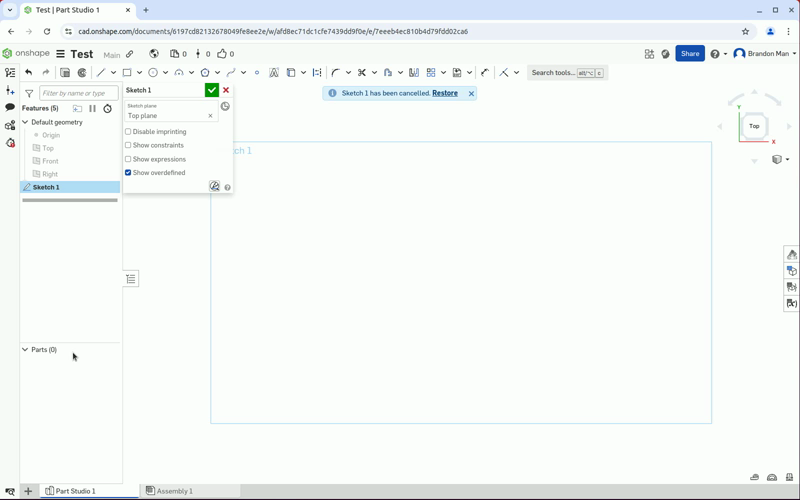
key(y)
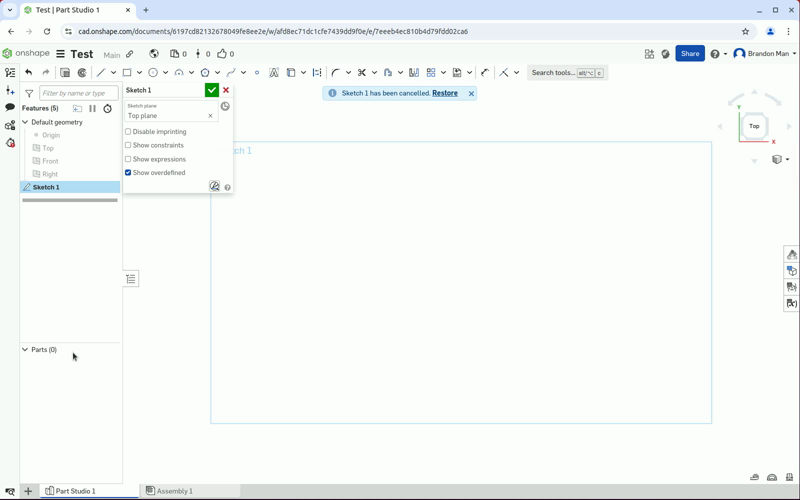
key(c)
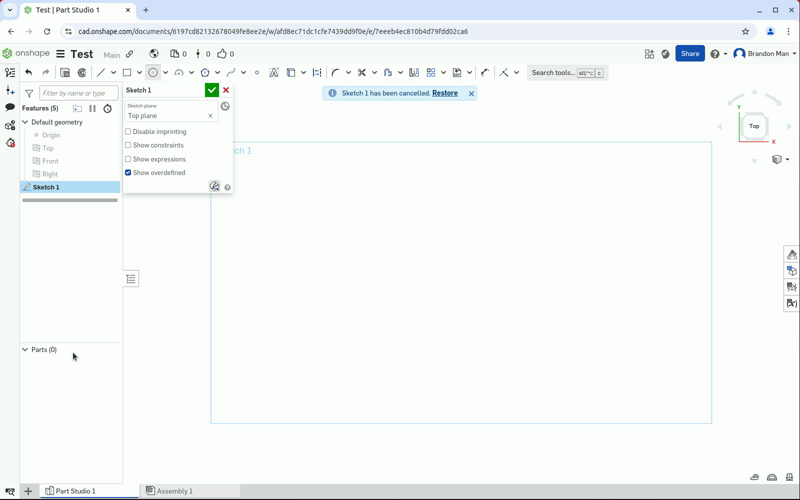
key_down(shift)
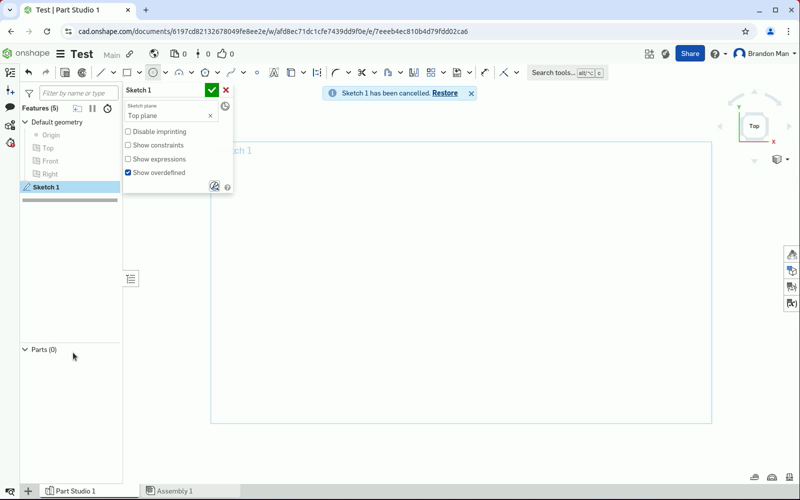
mouse_move(461, 282)
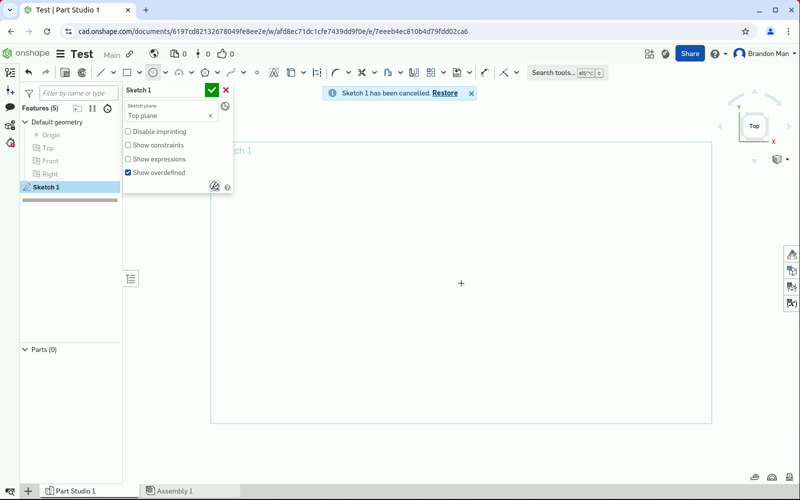
click(461, 282)
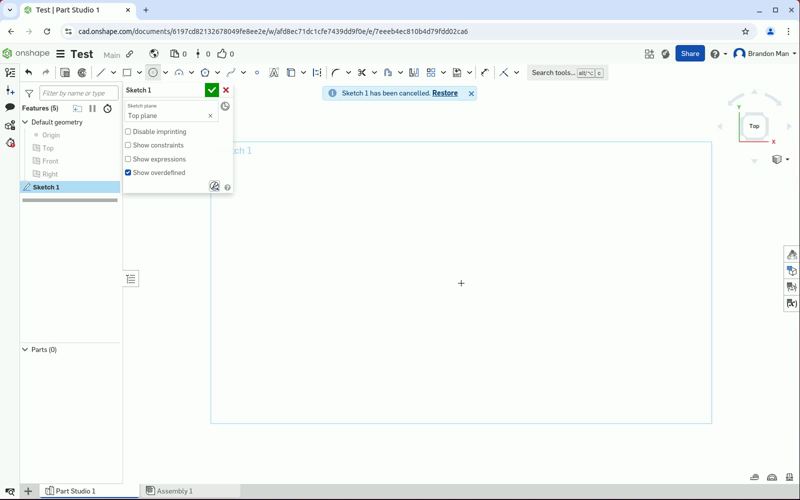
key_up(shift)
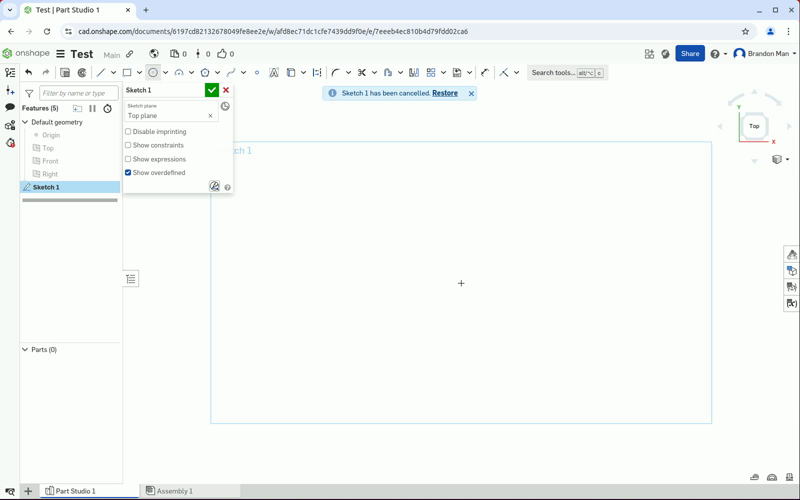
mouse_move(492, 282)
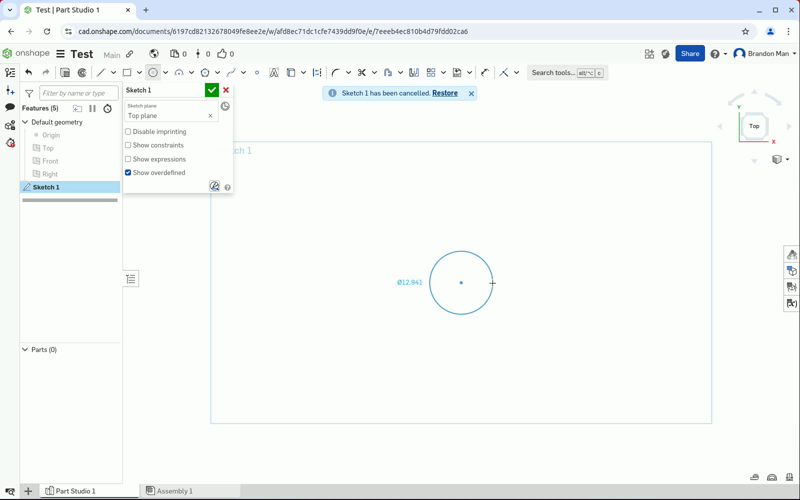
click(492, 282)
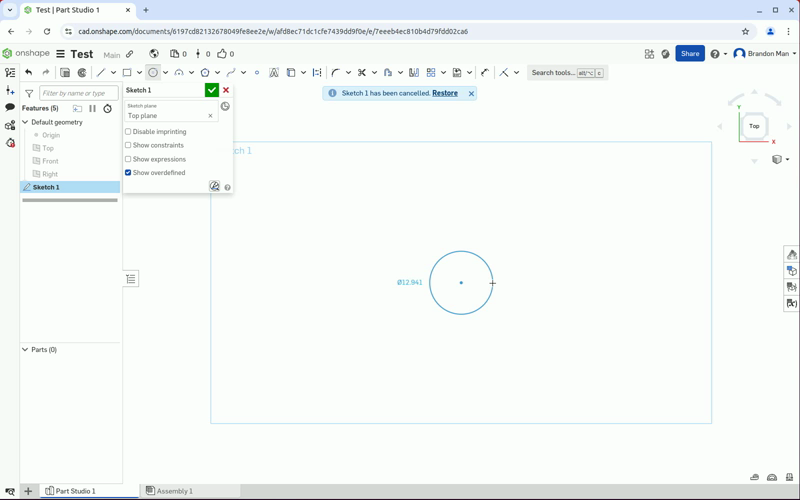
key(esc)
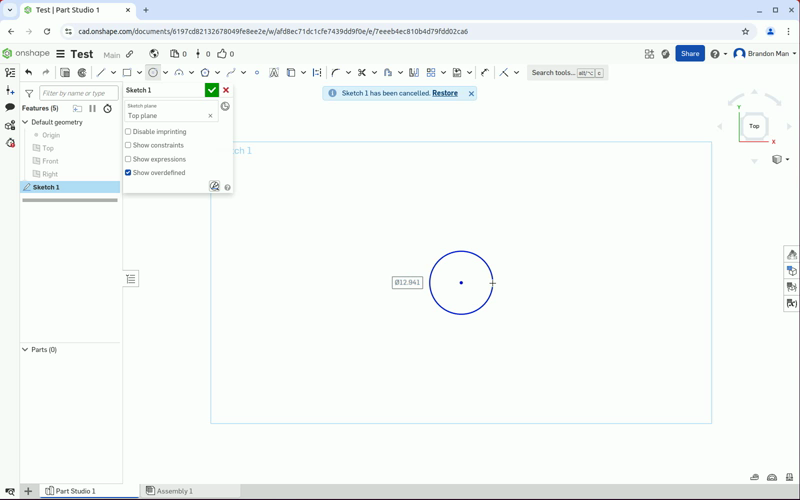
key(c)
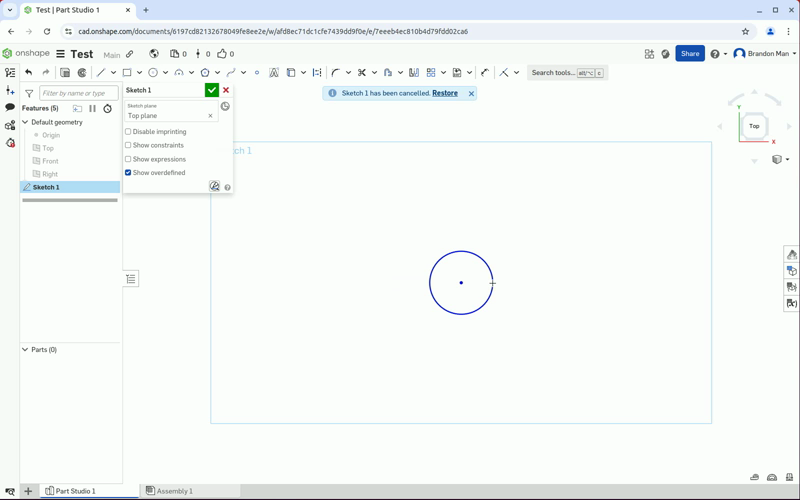
key_down(shift)
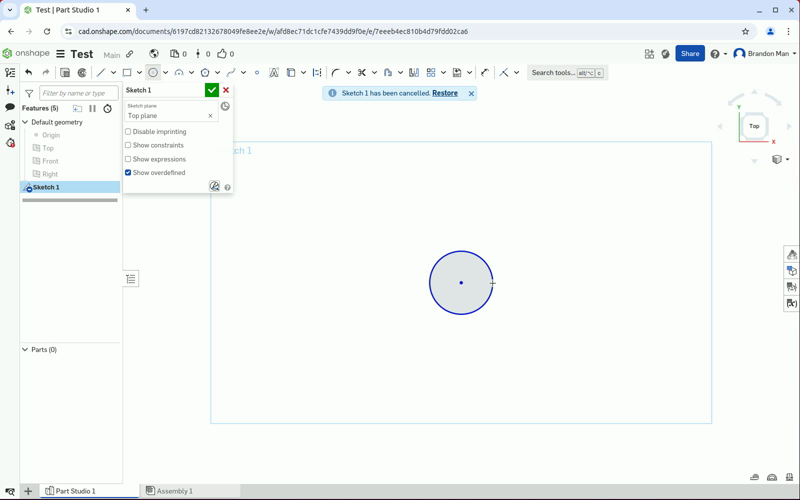
mouse_move(461, 282)
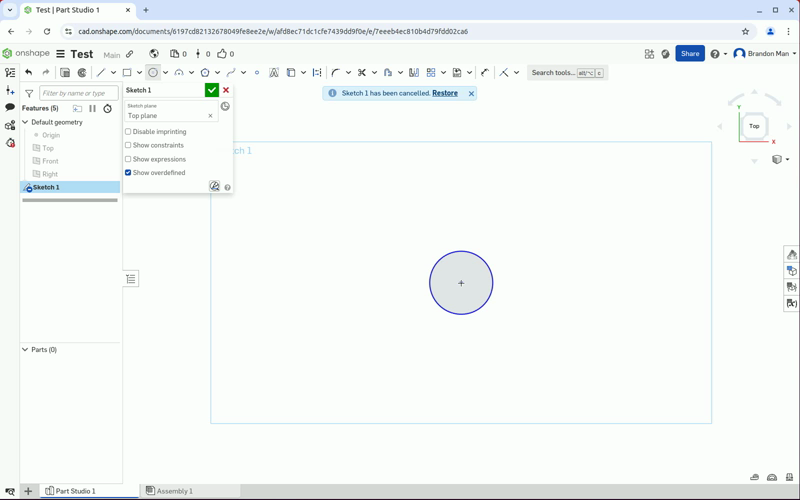
click(461, 282)
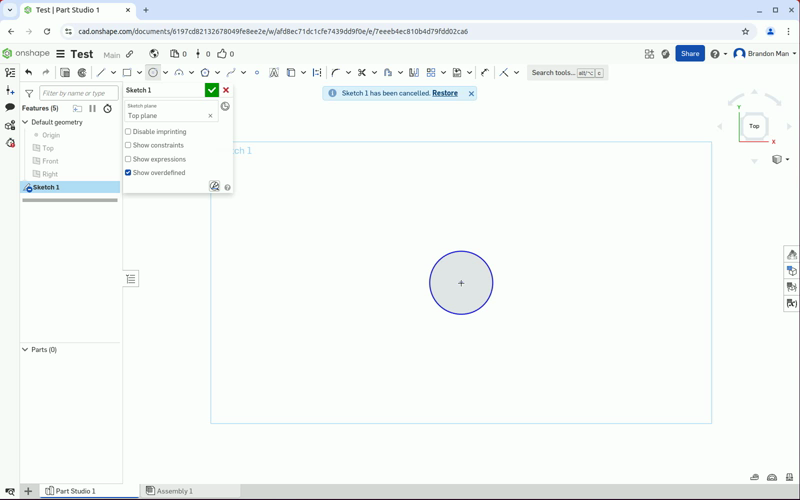
key_up(shift)
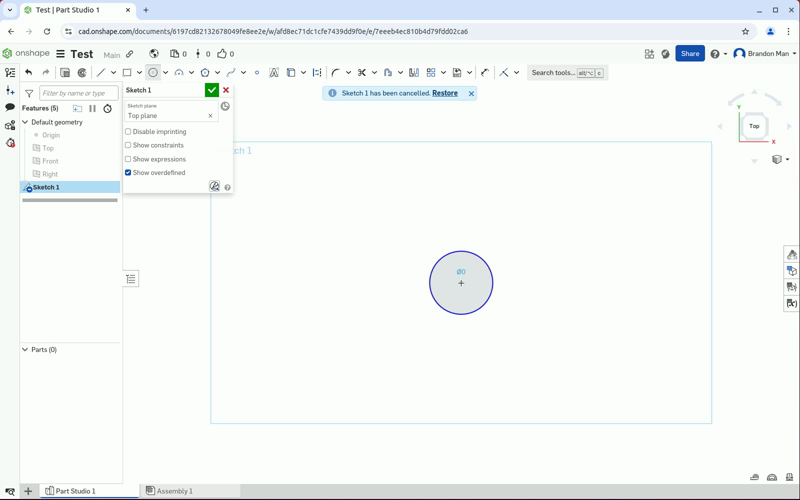
mouse_move(467, 282)
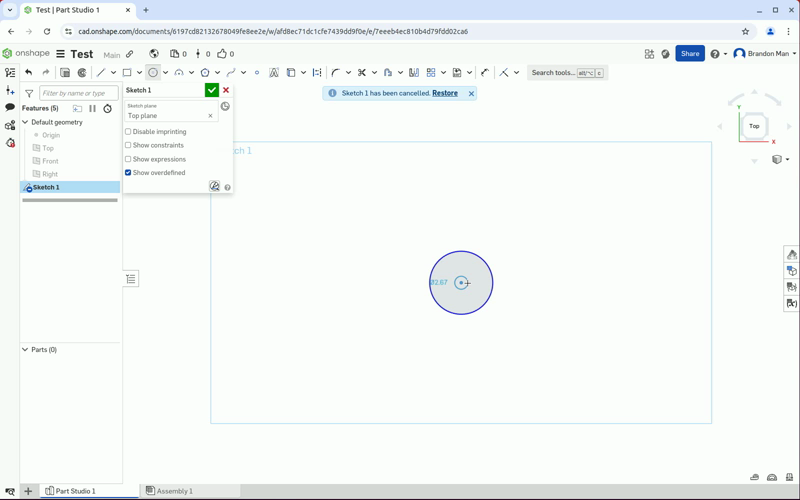
click(467, 282)
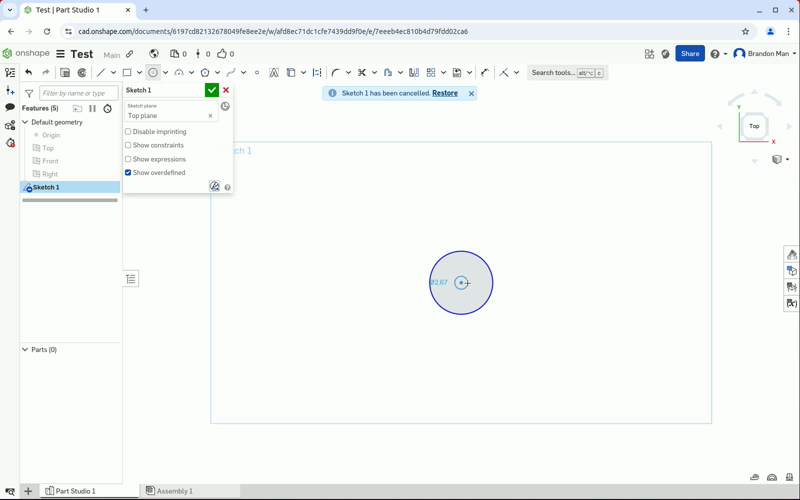
key(esc)
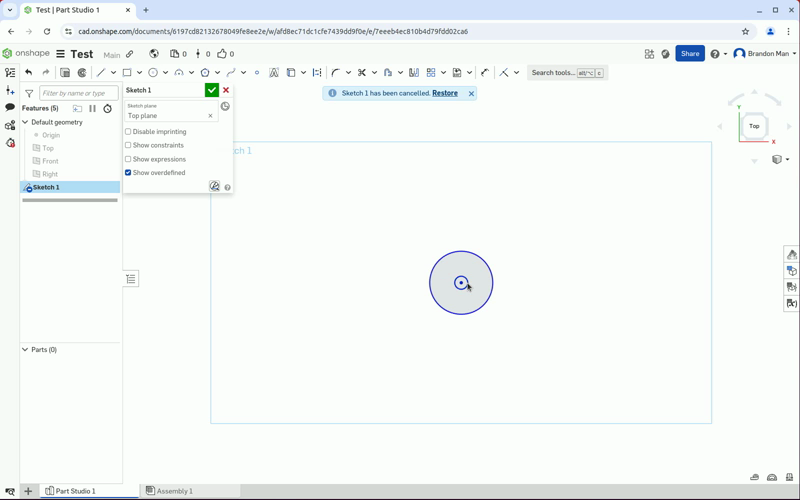
mouse_move(479, 267)
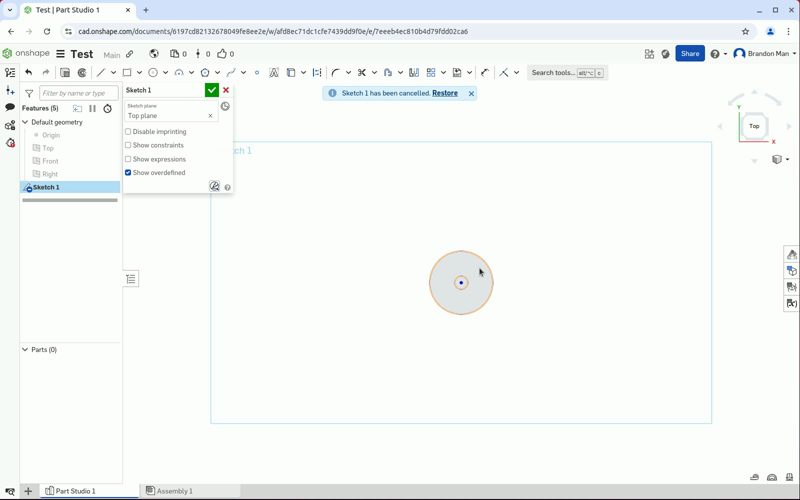
click(479, 267)
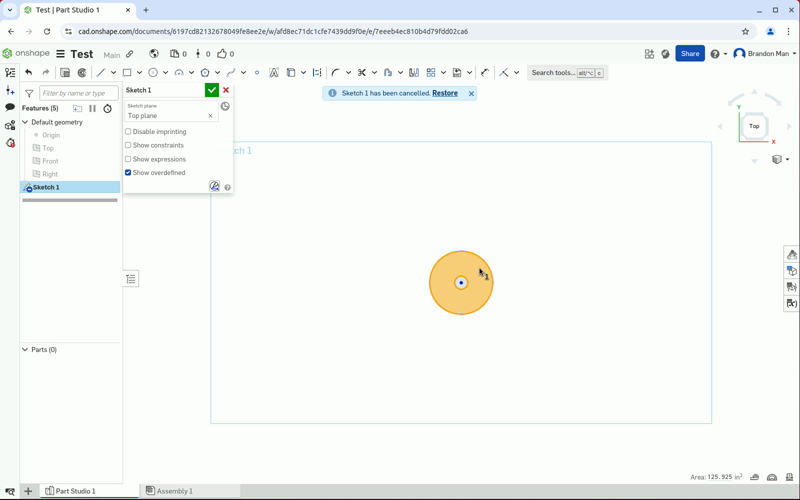
mouse_move(73, 352)
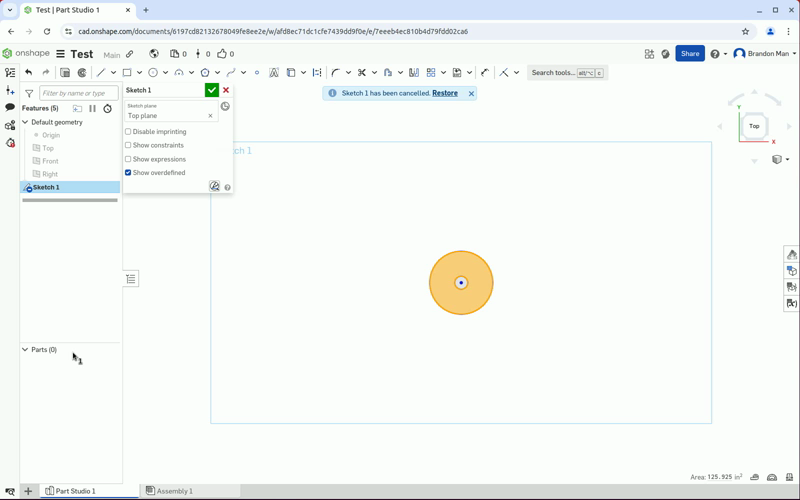
key(shift+y)
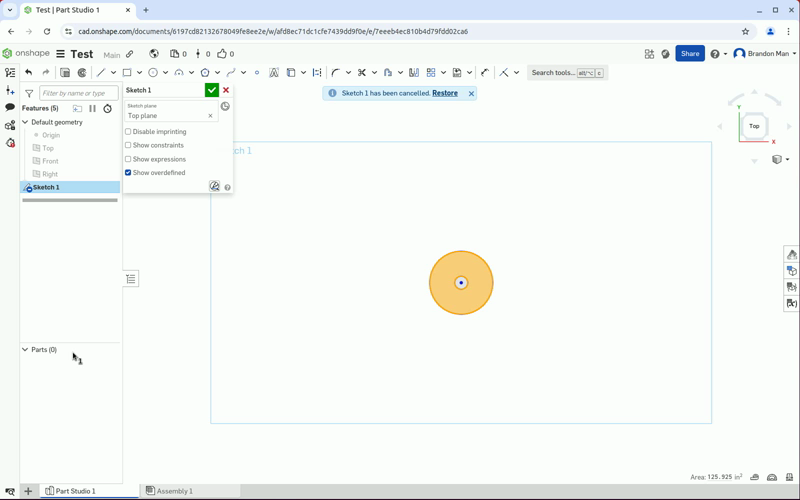
key(shift+e)
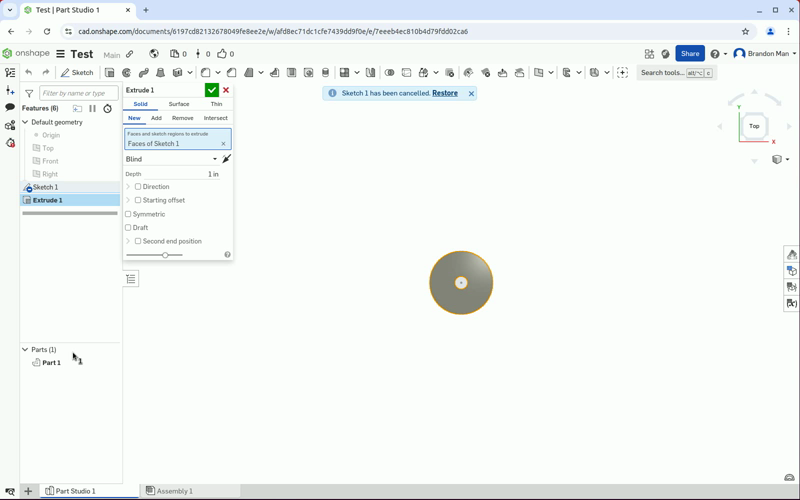
mouse_move(143, 106)
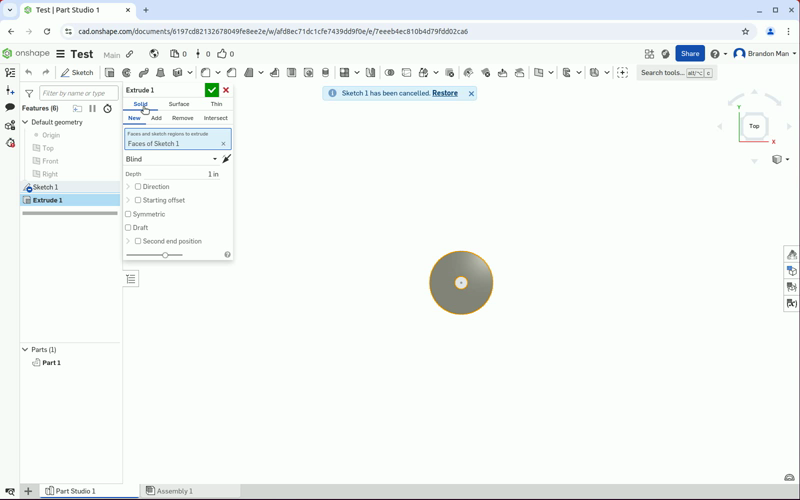
click(143, 106)
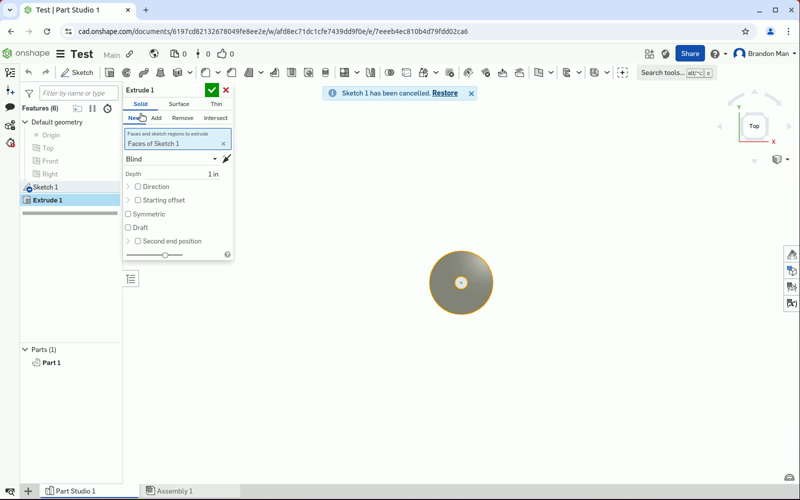
mouse_move(137, 120)
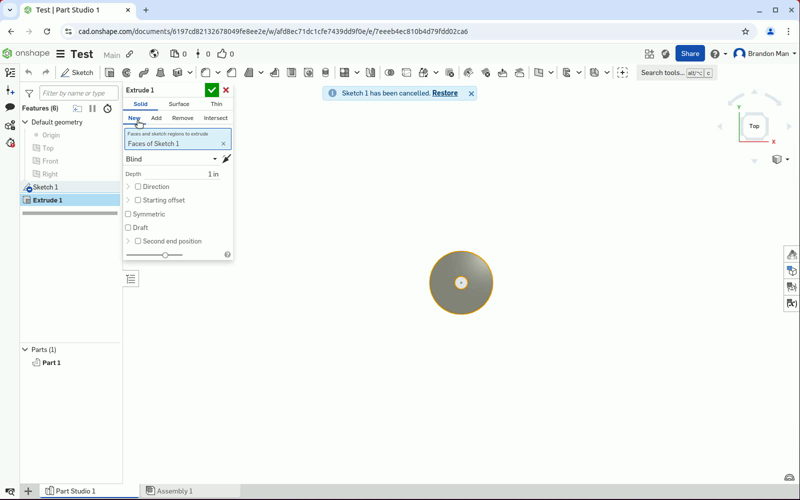
click(137, 120)
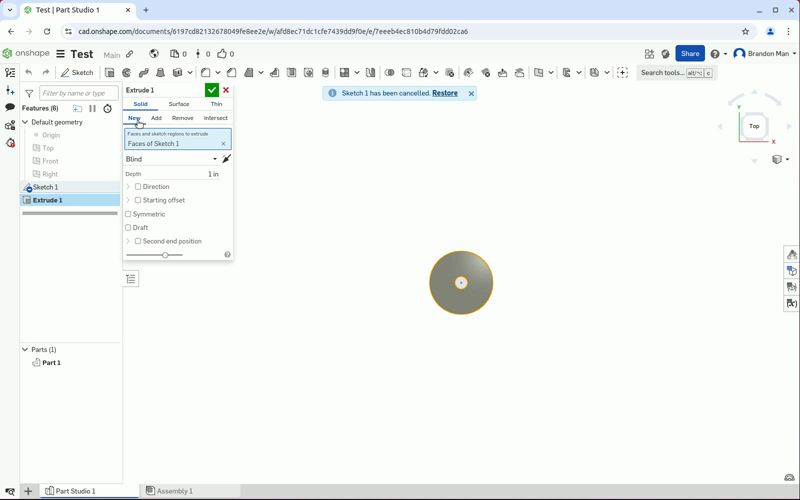
key(tab, 4)
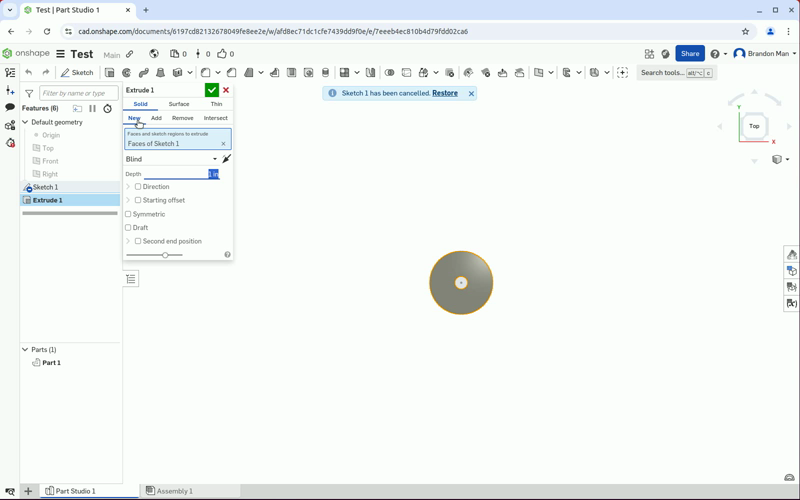
text(0.481)
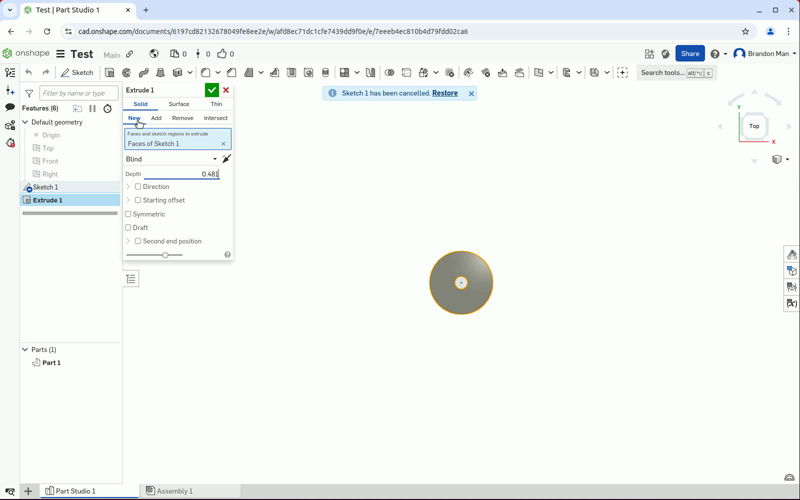
key(enter)
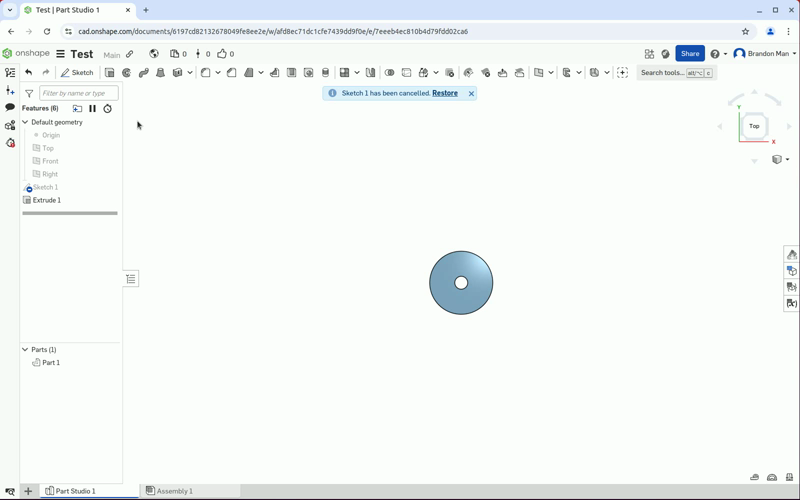
key(shift+h)
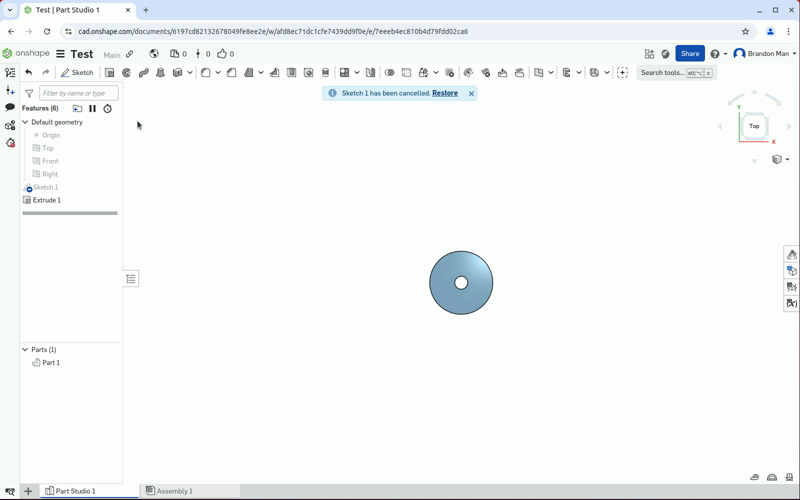
key(shift+h)
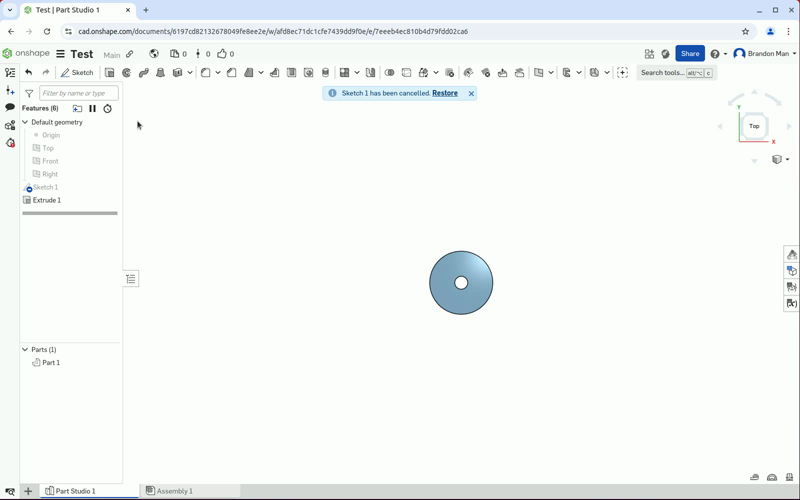
mouse_move(73, 189)
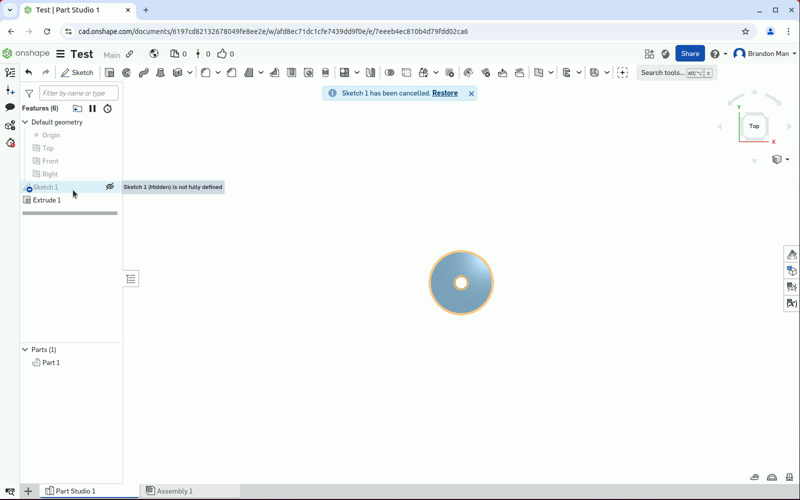
click(73, 189)
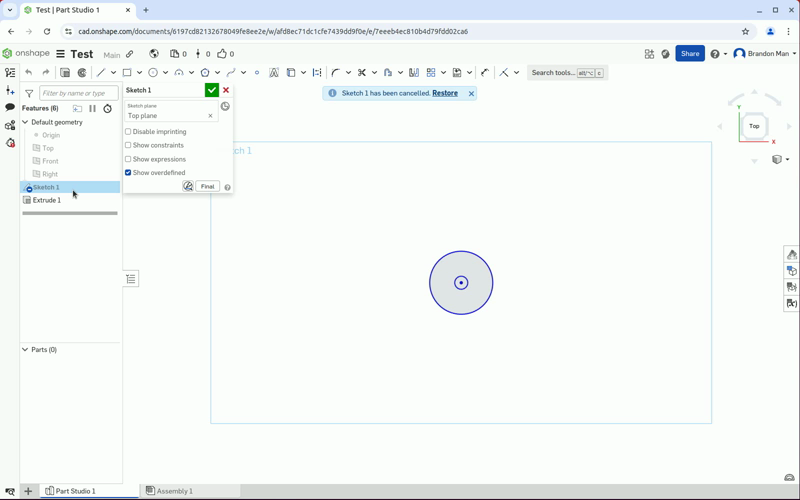
mouse_move(229, 92)
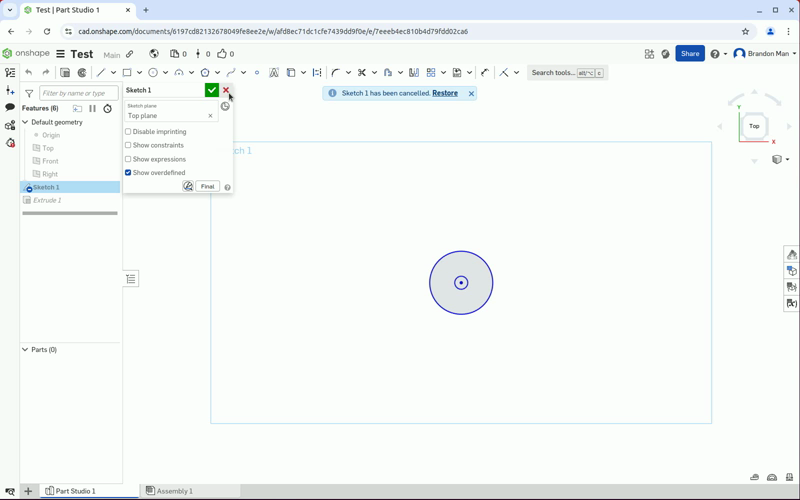
click(229, 92)
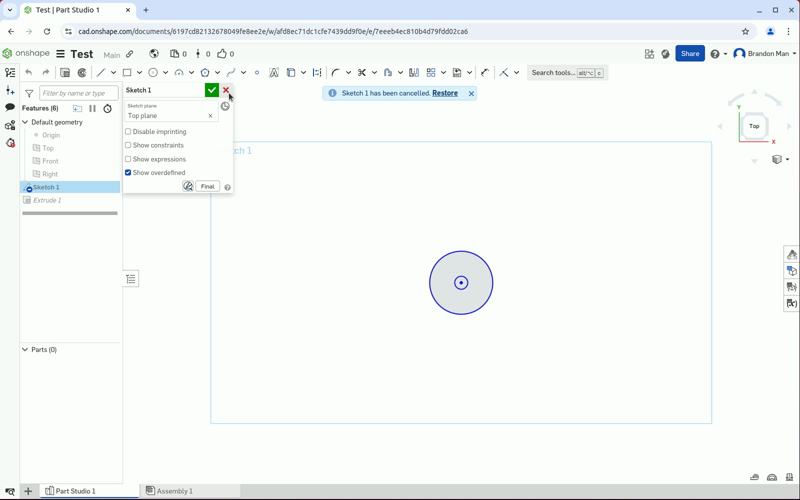
key(shift+s)
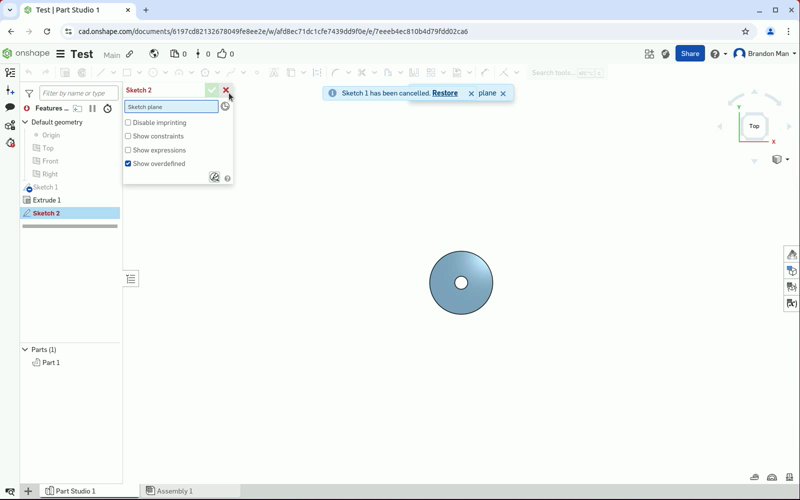
mouse_move(73, 150)
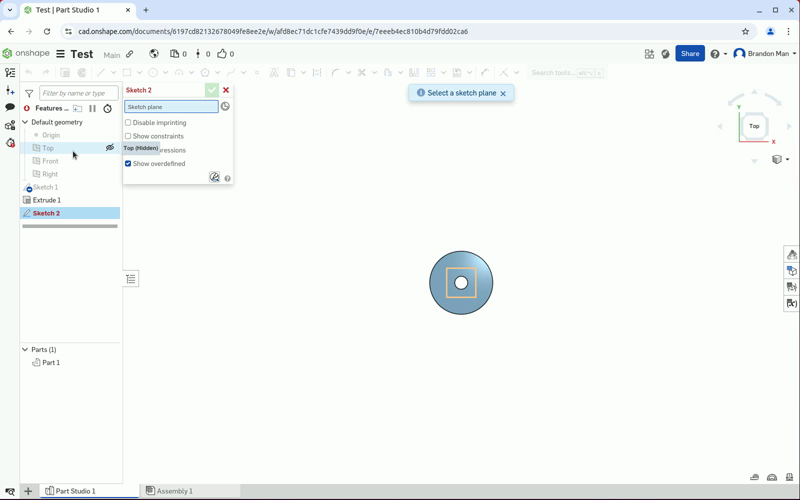
click(73, 150)
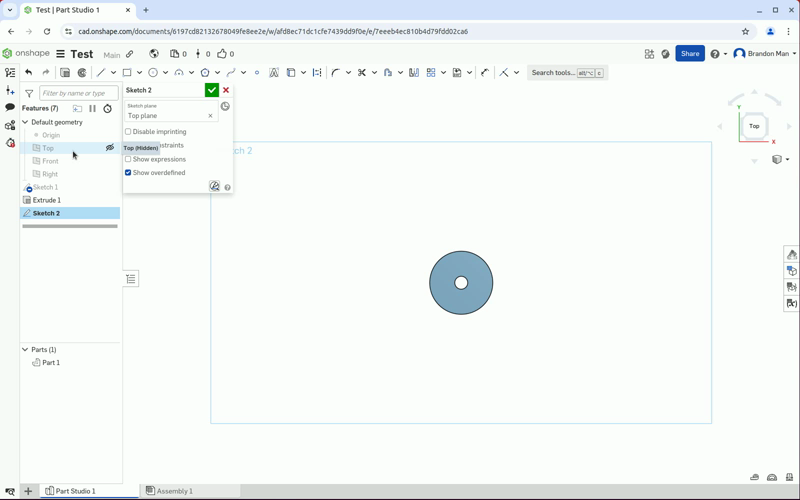
mouse_move(73, 352)
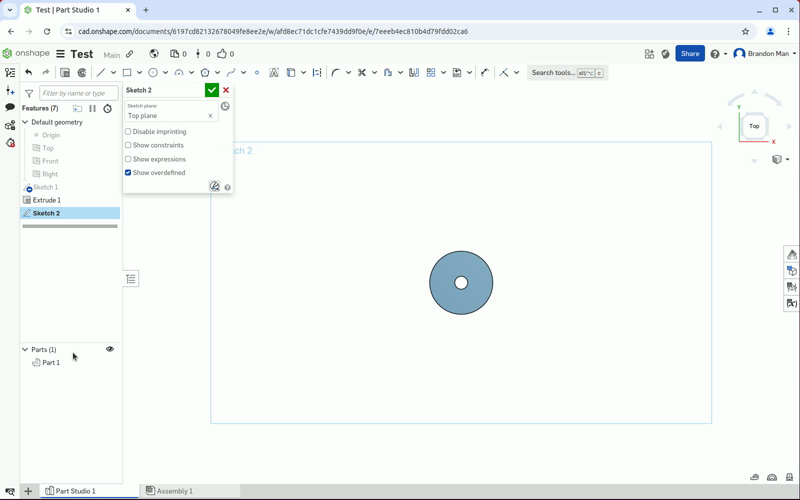
key(y)
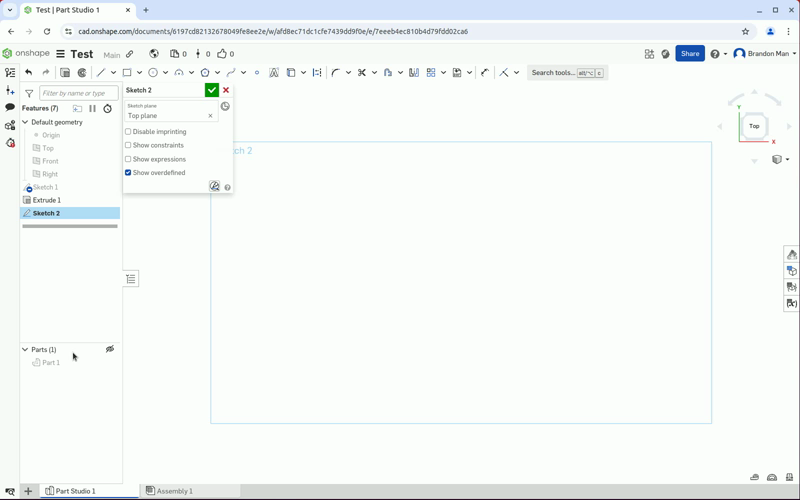
key(a)
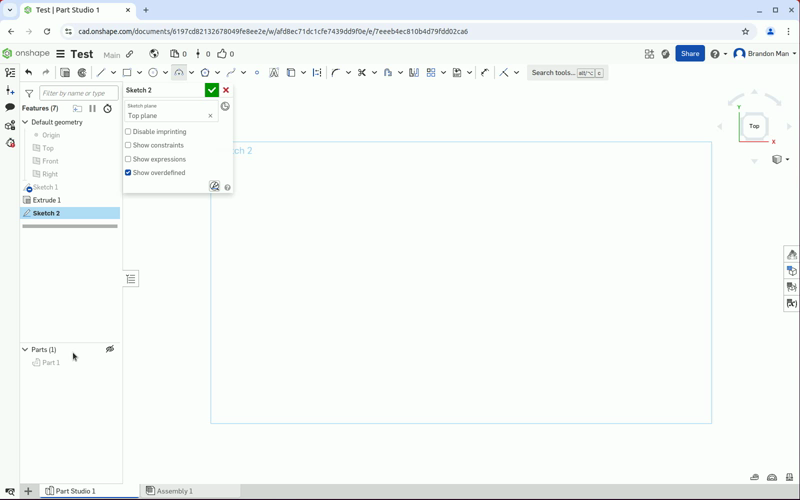
key_down(shift)
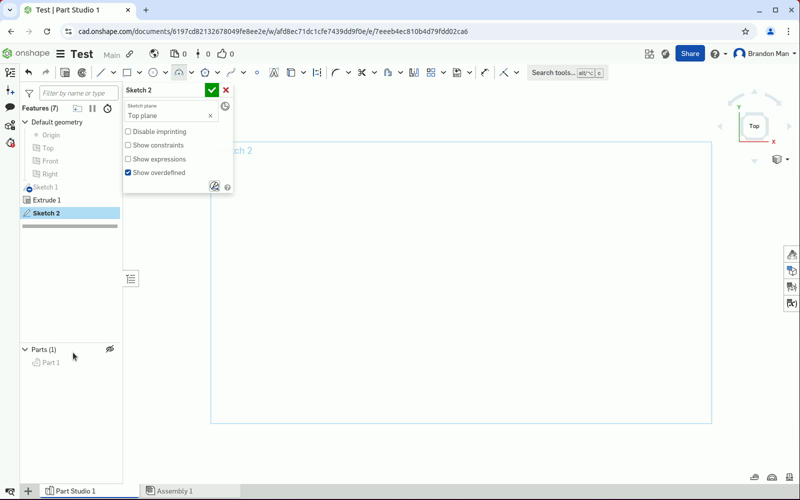
mouse_move(430, 204)
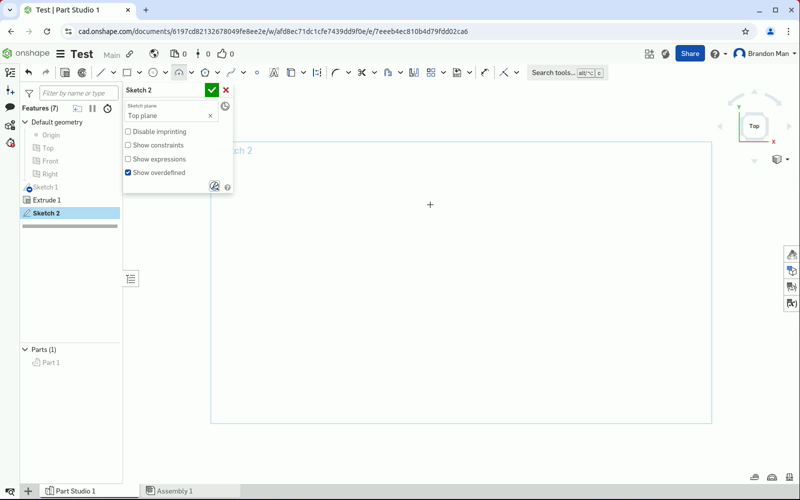
click(430, 204)
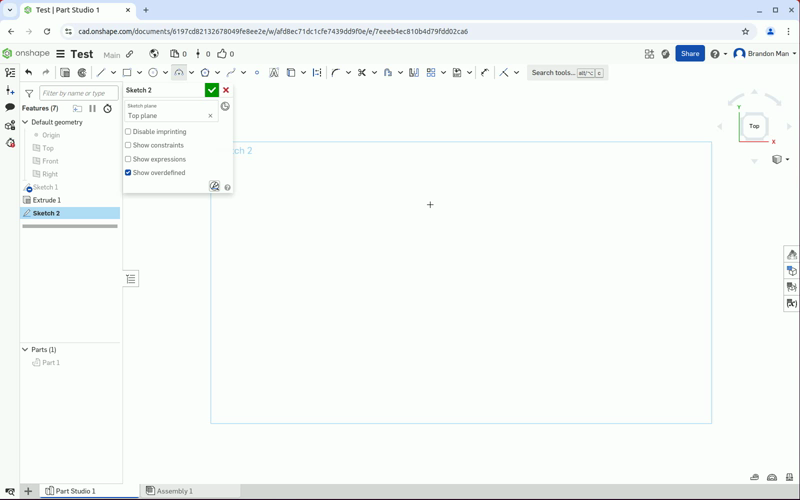
key_up(shift)
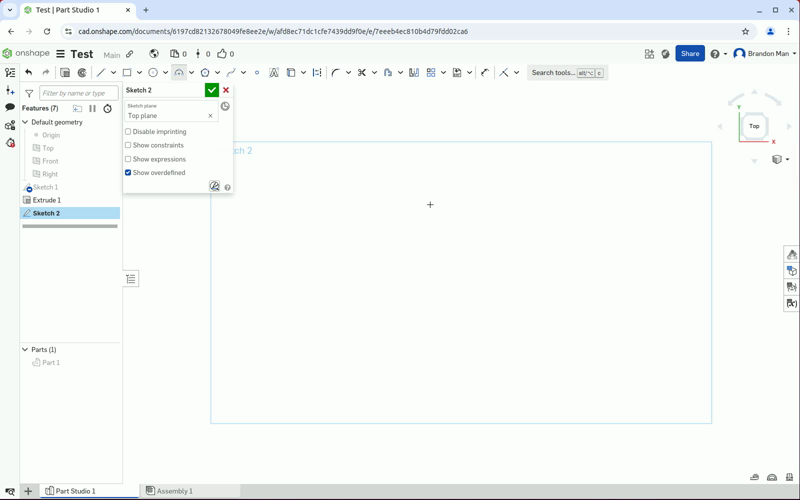
key_down(shift)
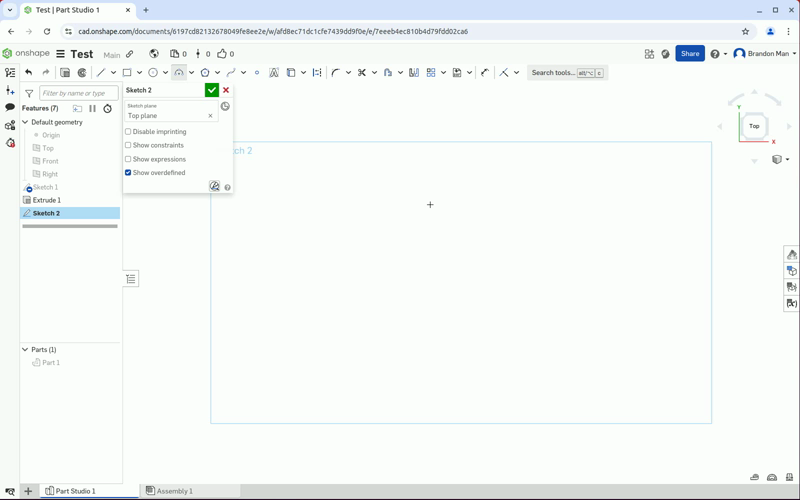
mouse_move(491, 204)
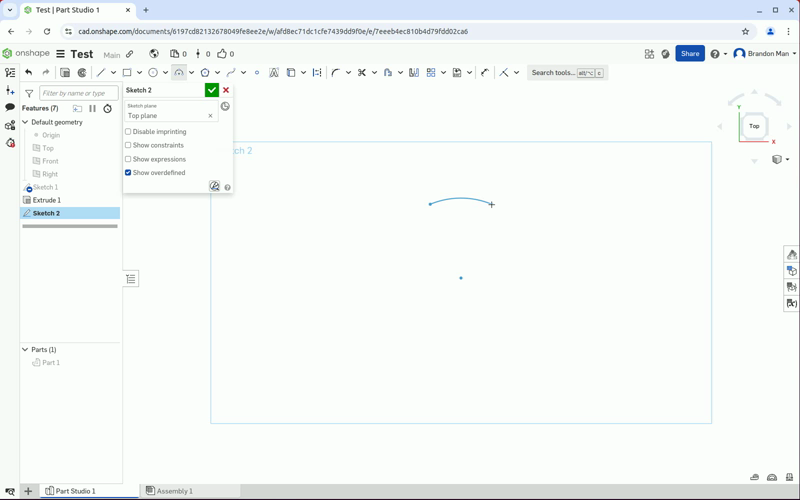
click(491, 204)
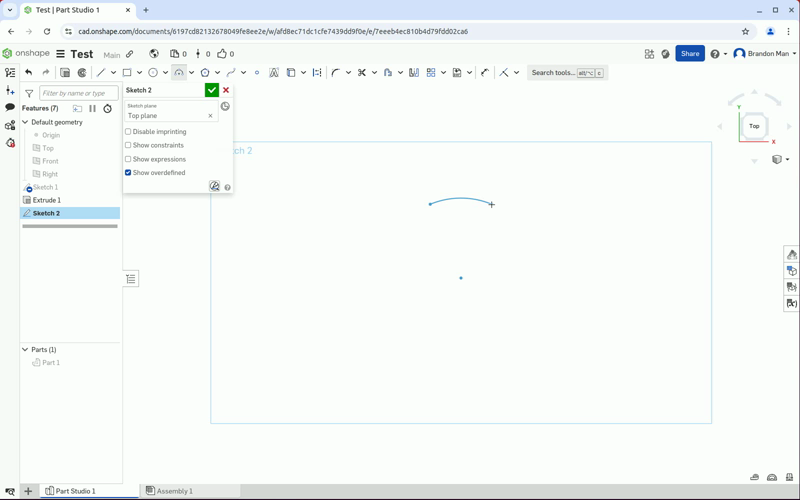
mouse_move(461, 235)
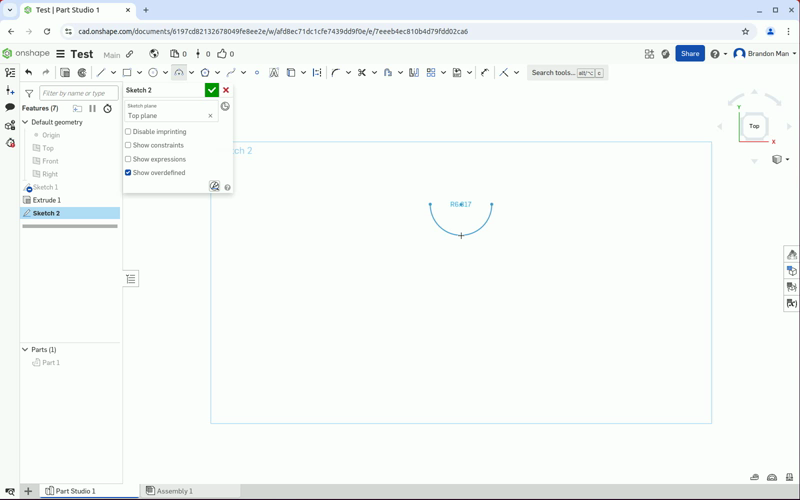
click(461, 235)
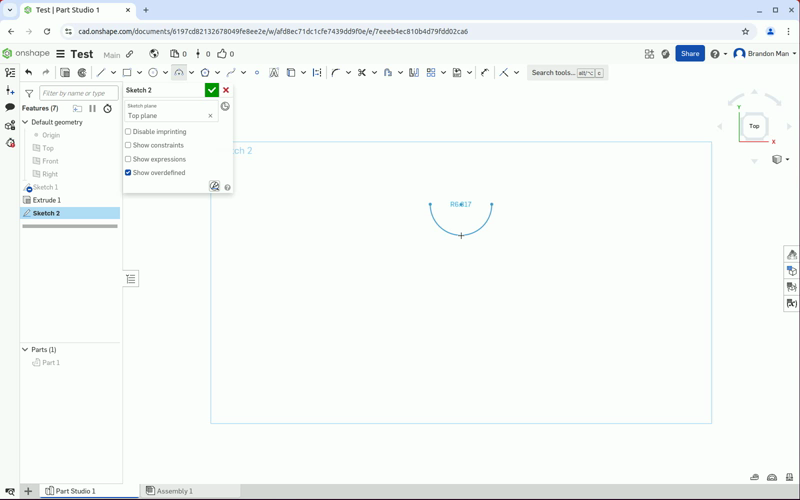
key_up(shift)
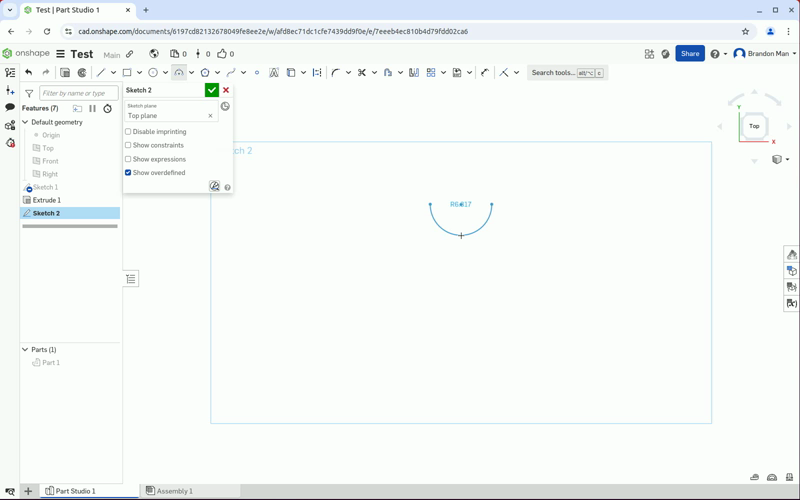
key(esc)
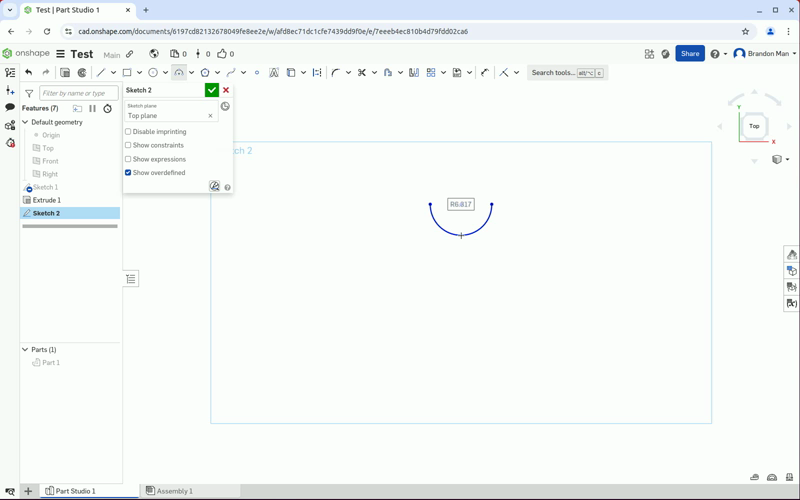
key(l)
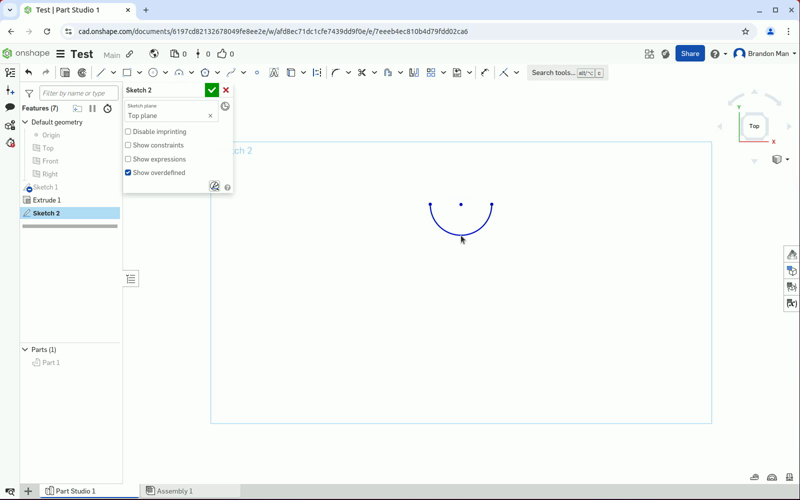
mouse_move(491, 204)
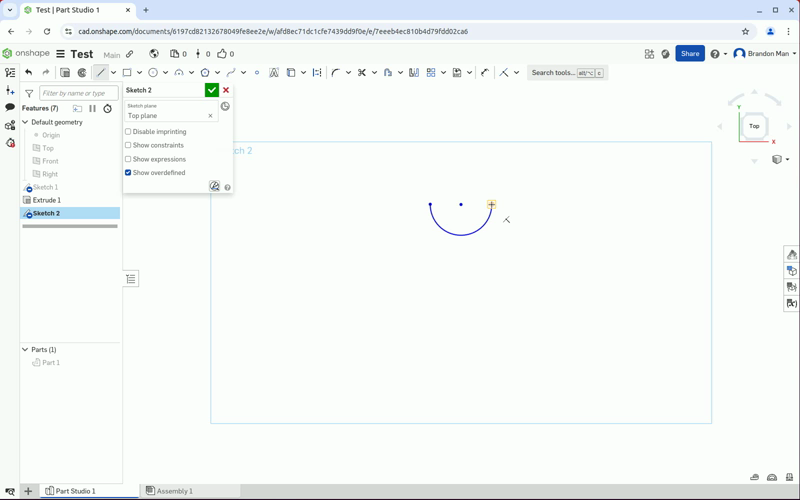
click(491, 204)
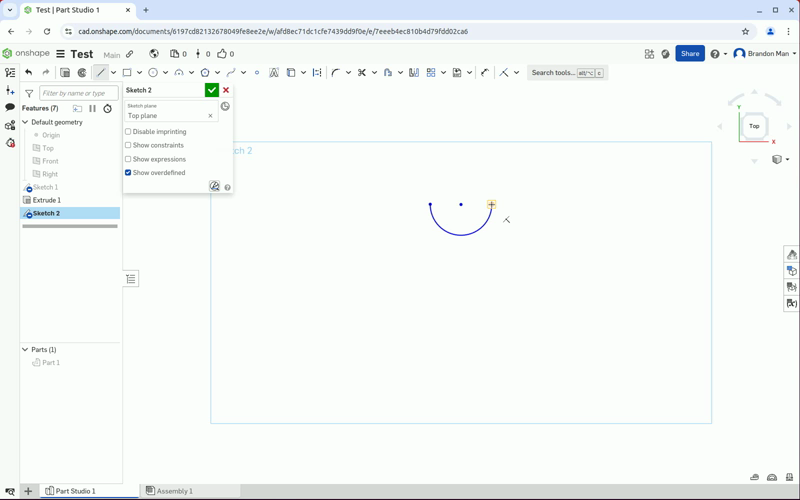
key_down(shift)
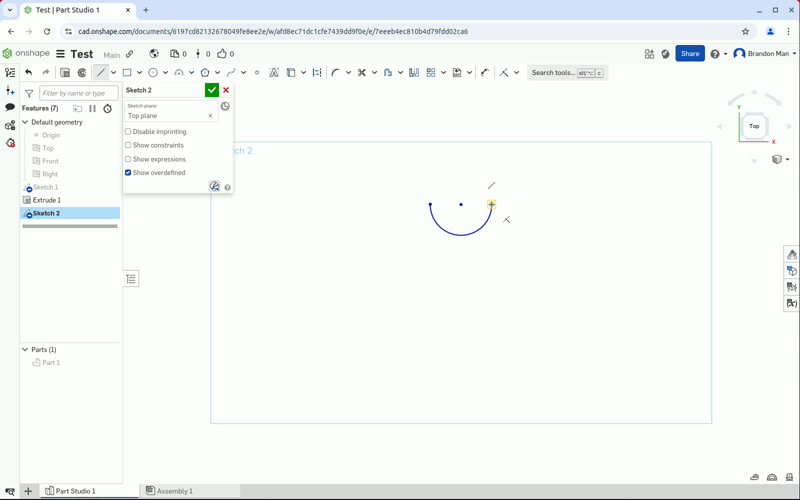
mouse_move(521, 204)
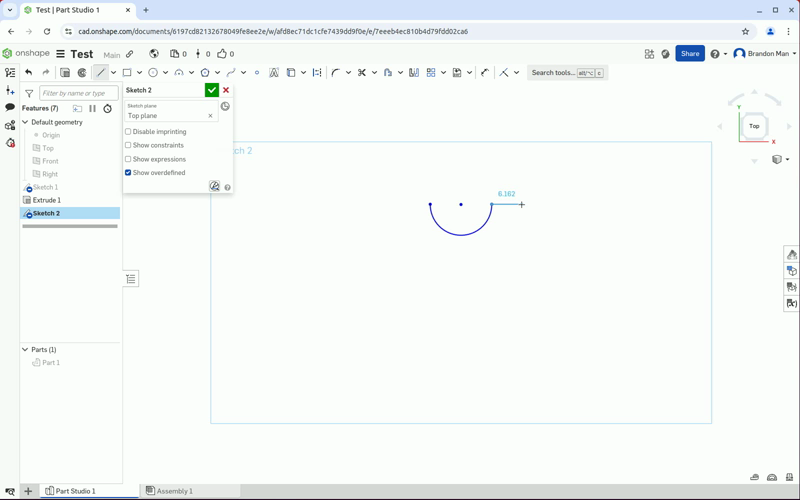
mouse_move(491, 170)
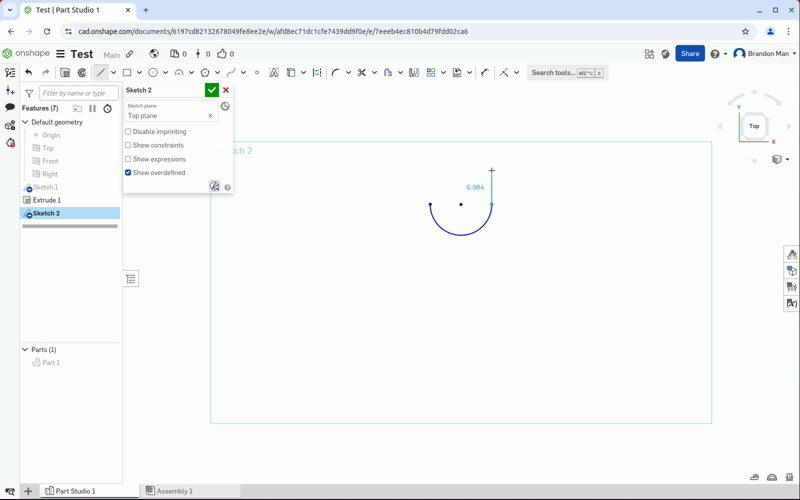
click(491, 170)
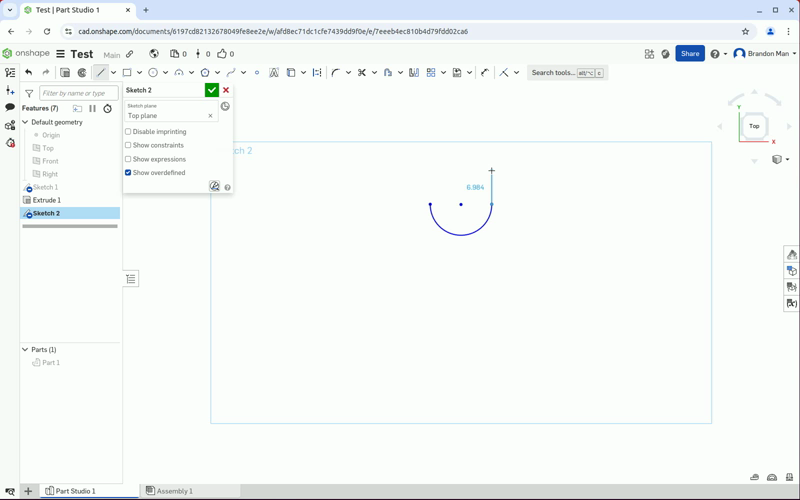
key_up(shift)
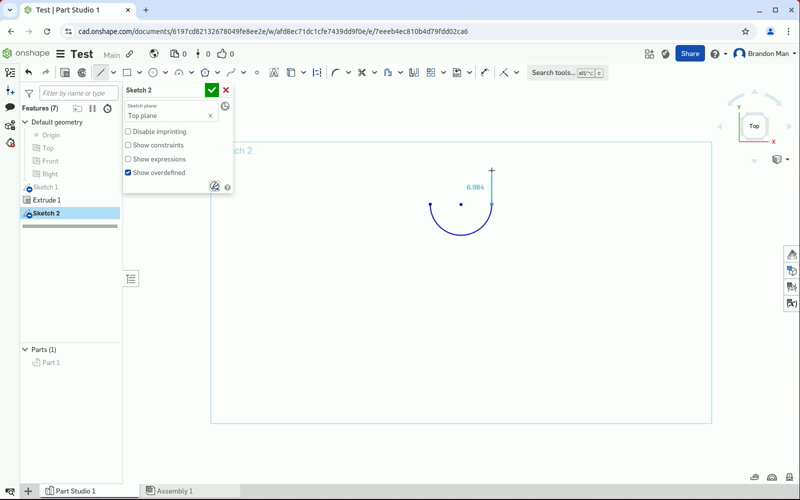
key_down(shift)
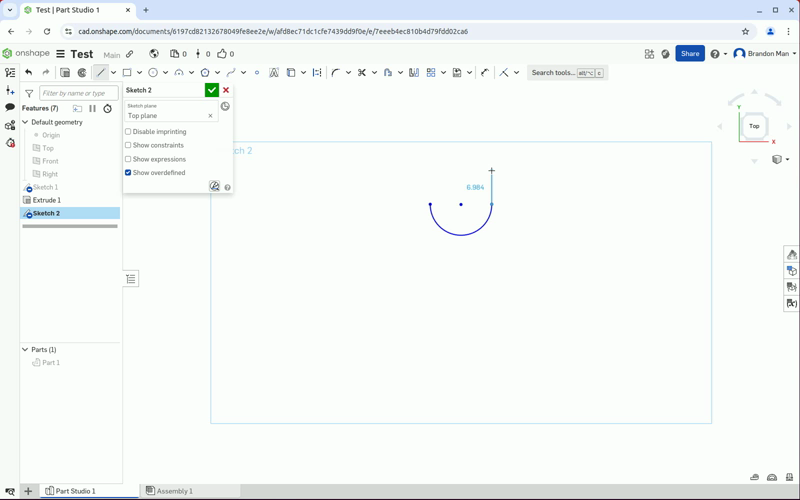
mouse_move(430, 170)
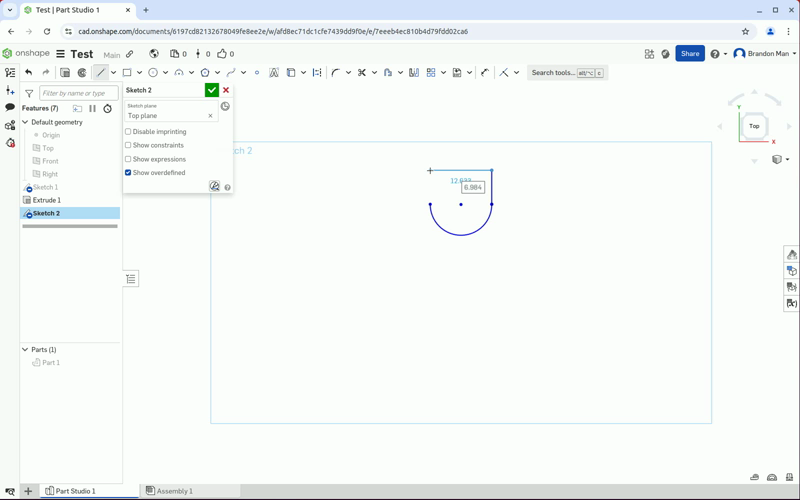
click(430, 170)
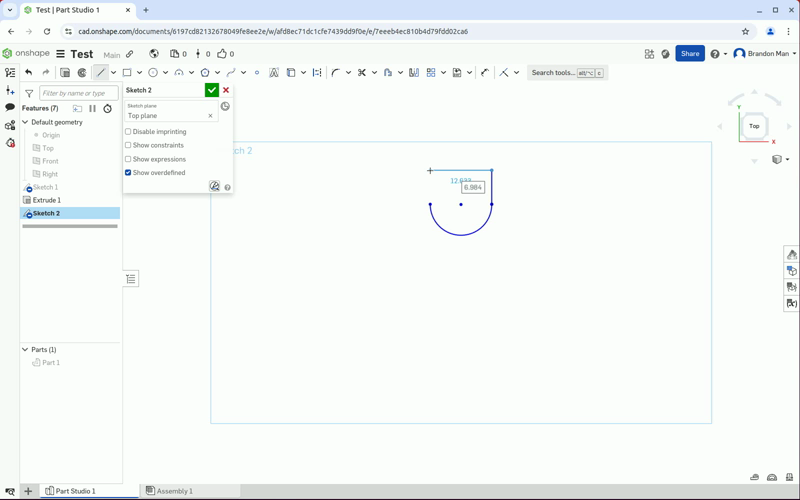
key_up(shift)
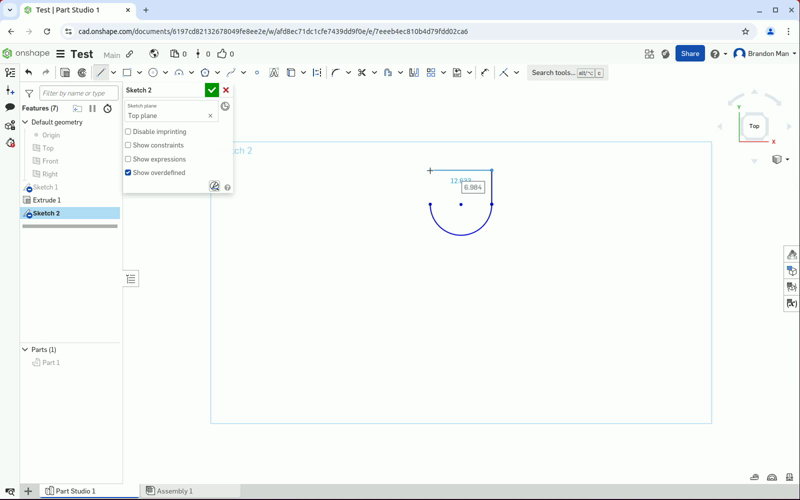
mouse_move(460, 170)
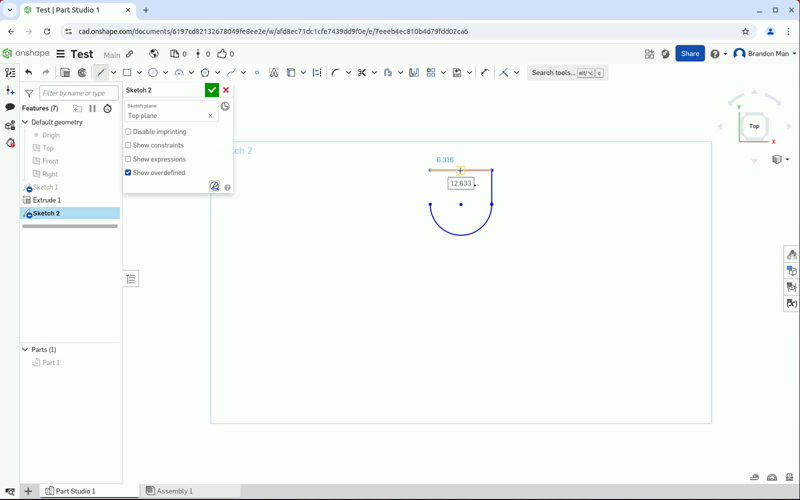
key_down(shift)
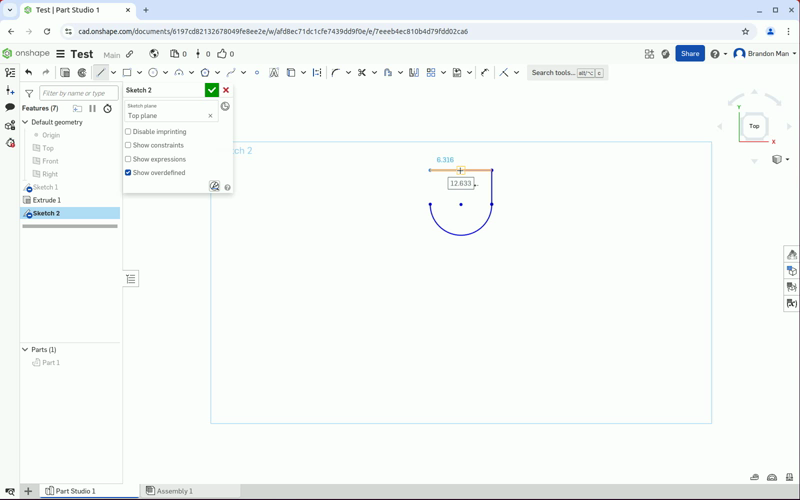
mouse_move(430, 204)
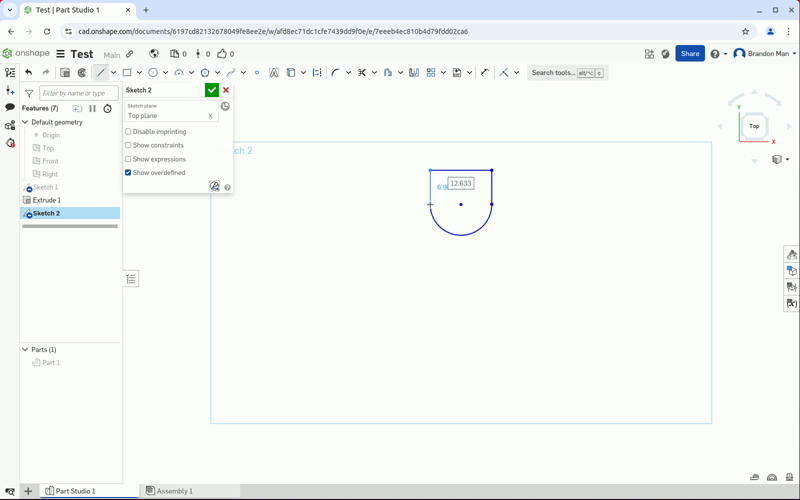
key_up(shift)
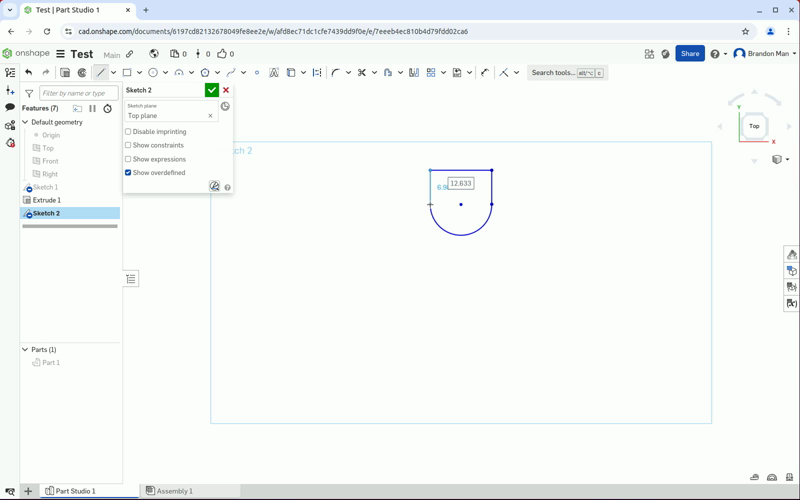
click(430, 204)
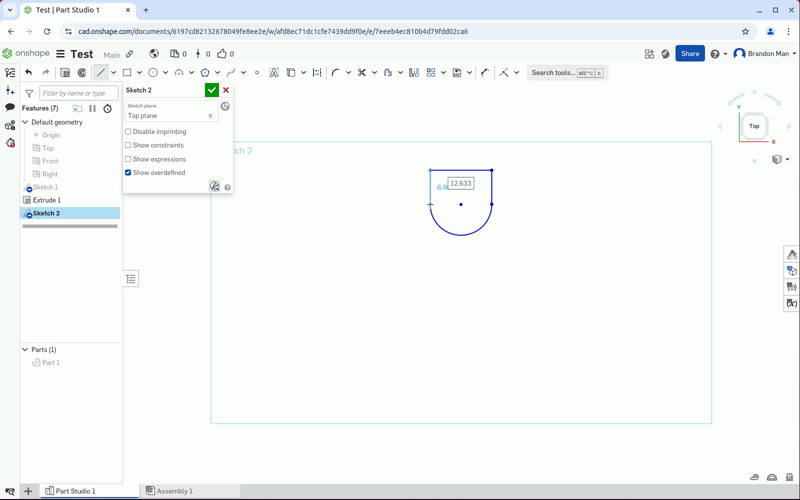
key(esc)
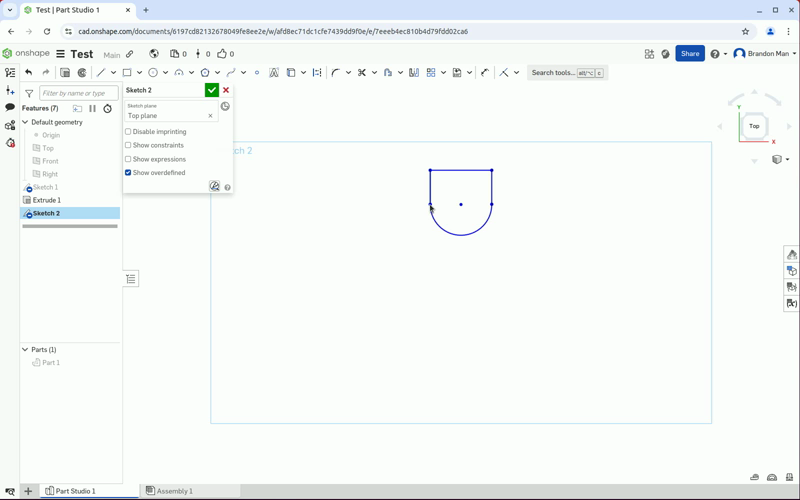
key(c)
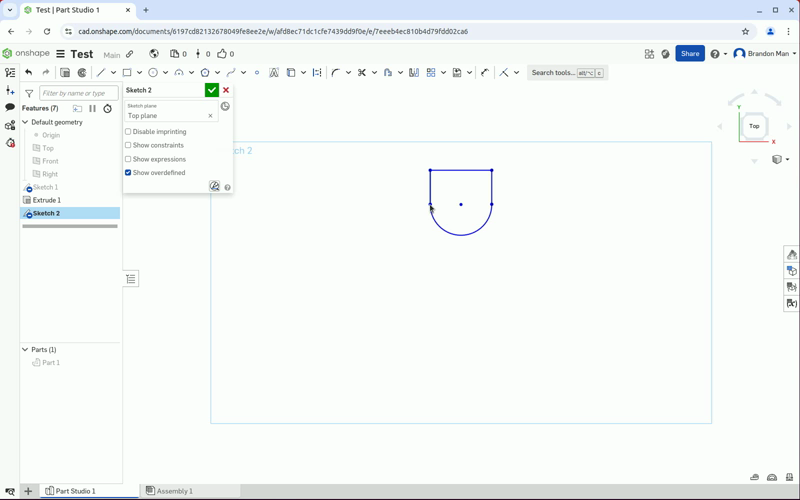
key_down(shift)
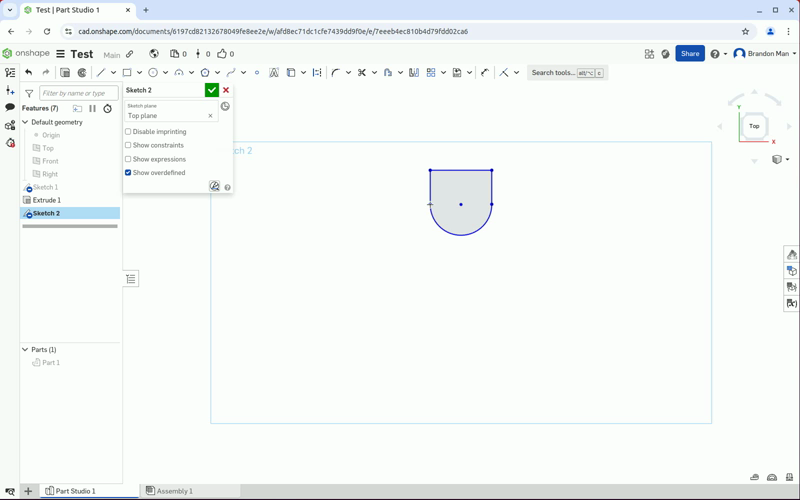
mouse_move(461, 204)
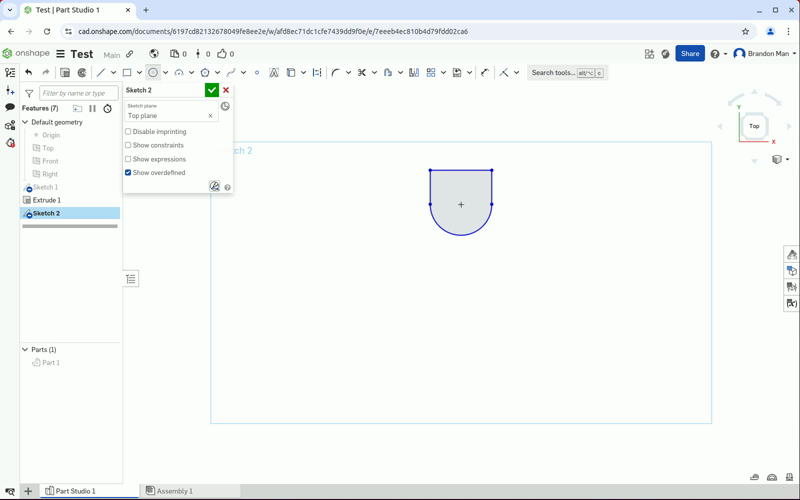
click(461, 204)
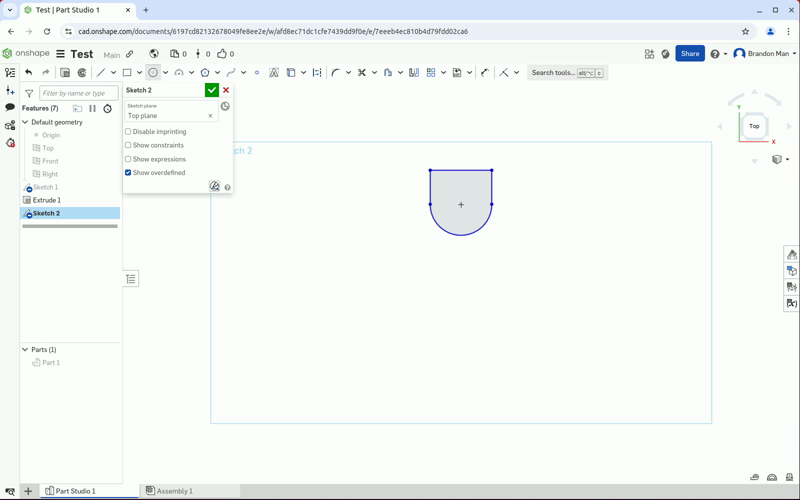
key_up(shift)
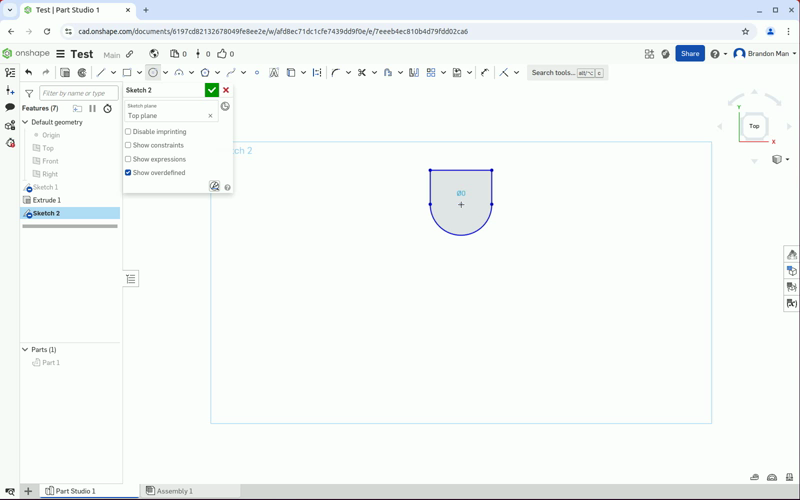
mouse_move(467, 204)
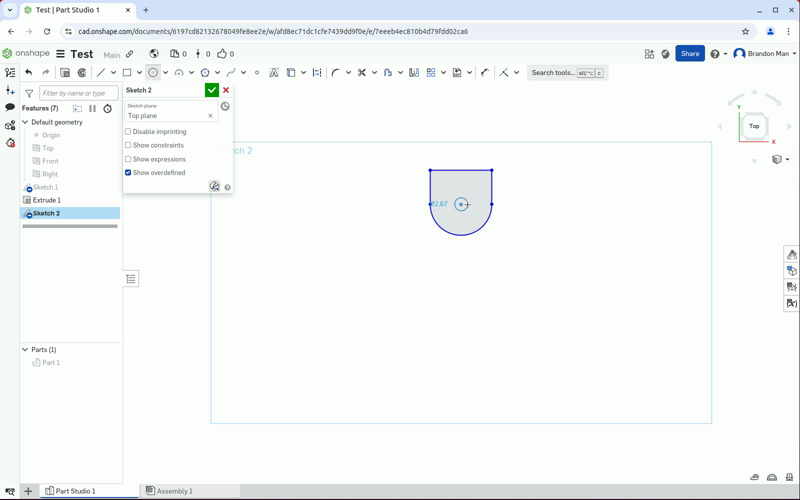
click(467, 204)
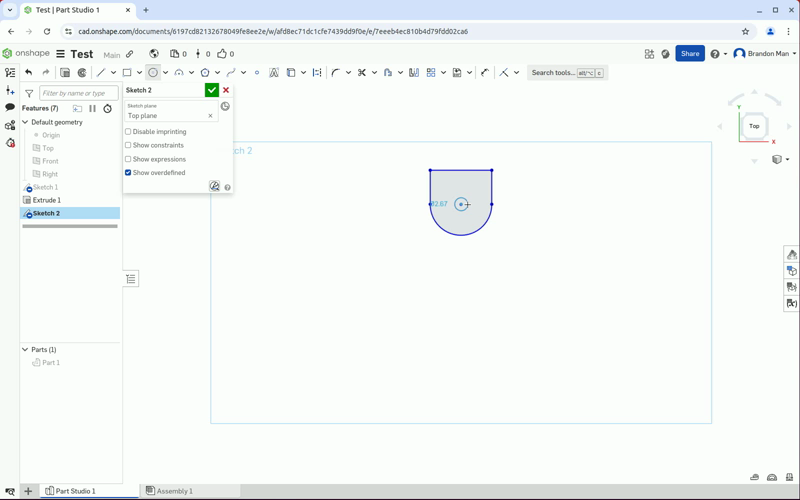
key(esc)
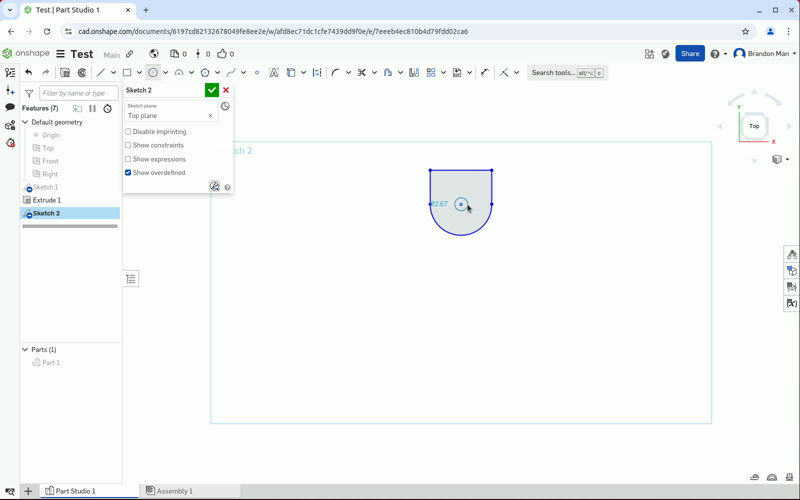
mouse_move(481, 198)
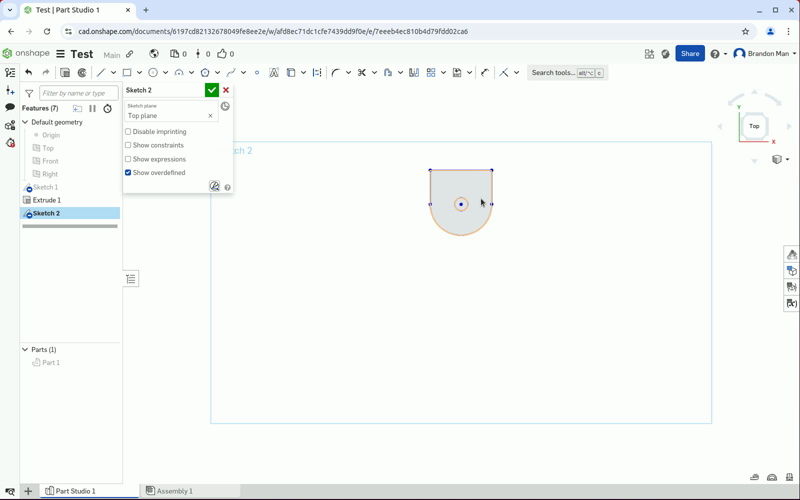
click(481, 198)
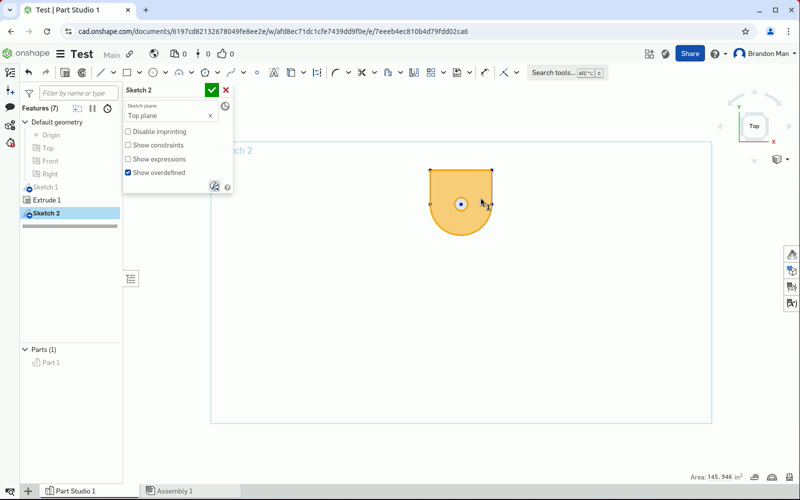
mouse_move(73, 352)
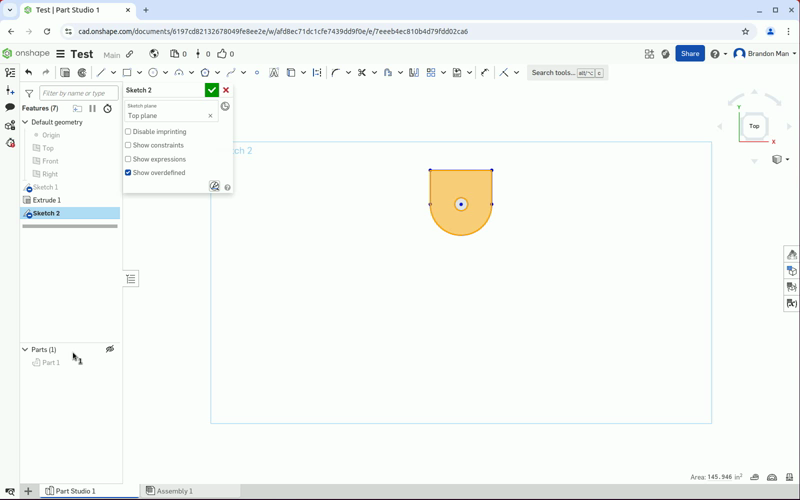
key(shift+y)
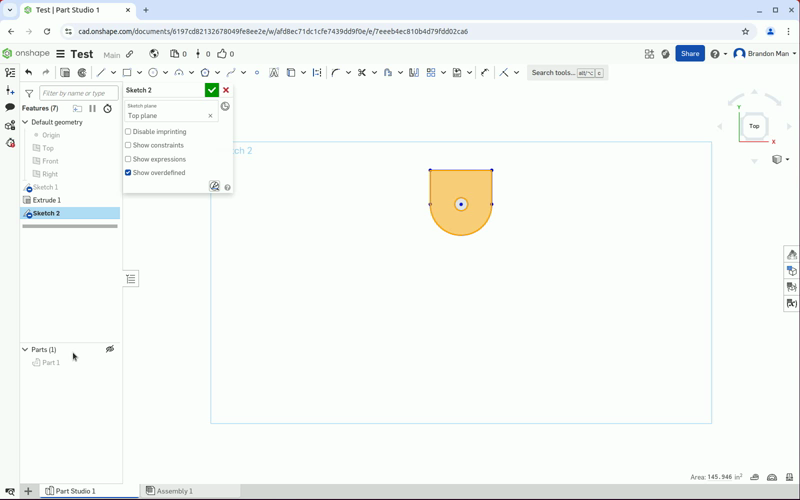
key(shift+e)
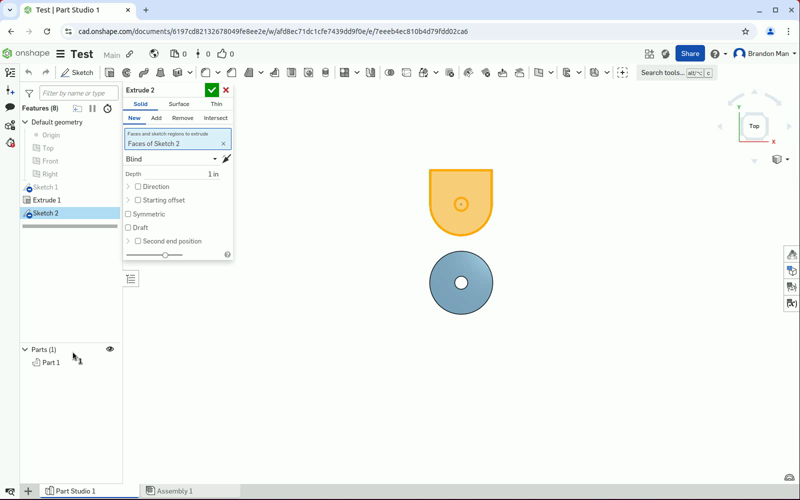
mouse_move(143, 106)
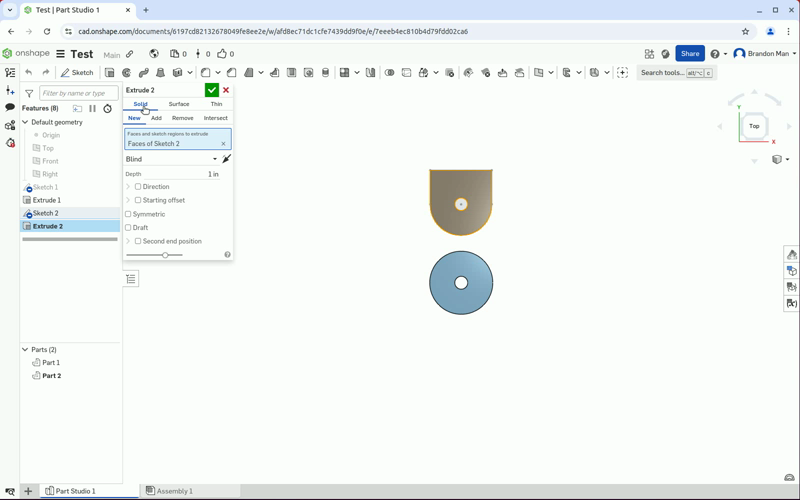
click(143, 106)
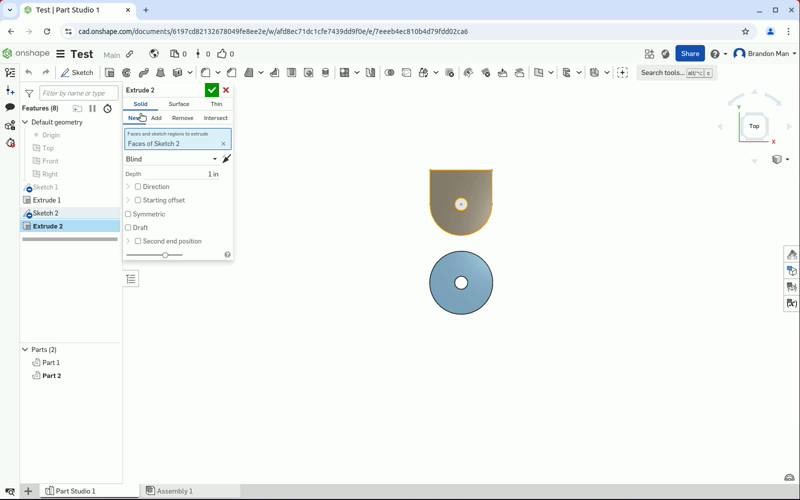
mouse_move(137, 120)
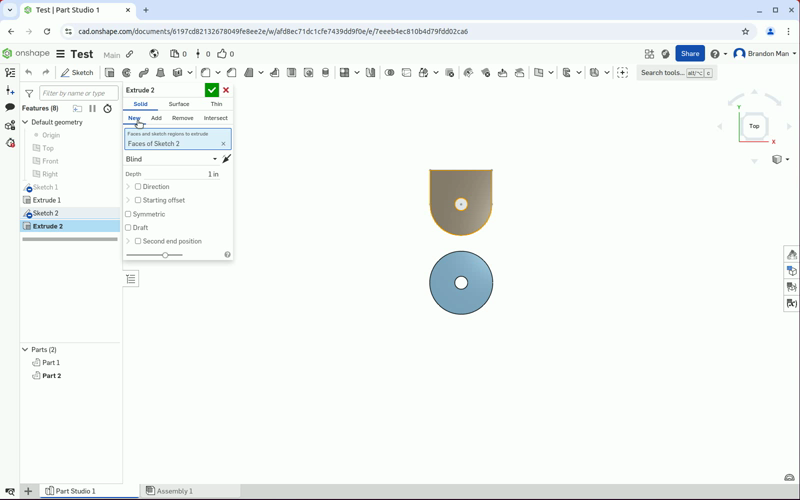
click(137, 120)
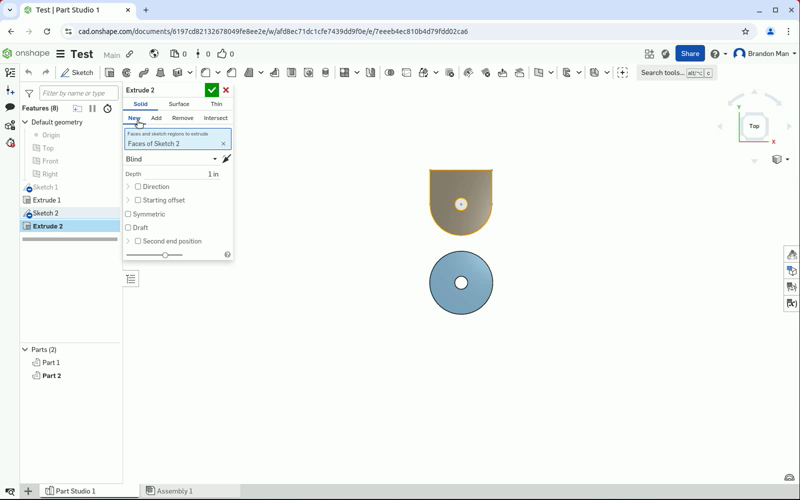
key(tab, 4)
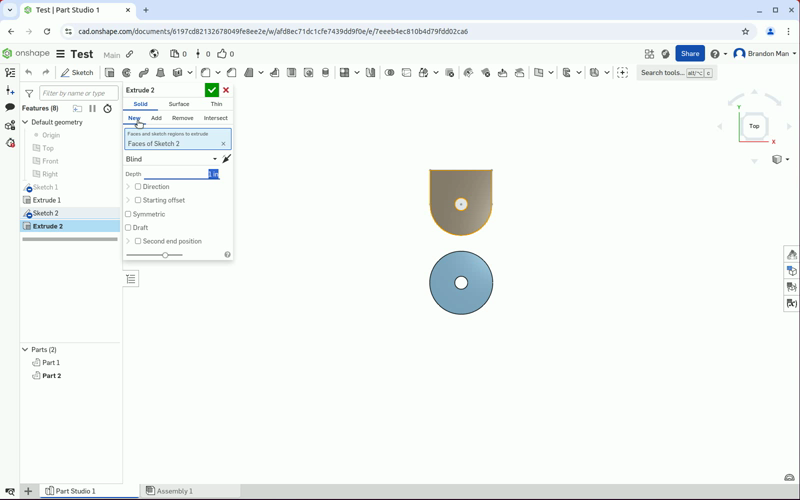
text(0.481)
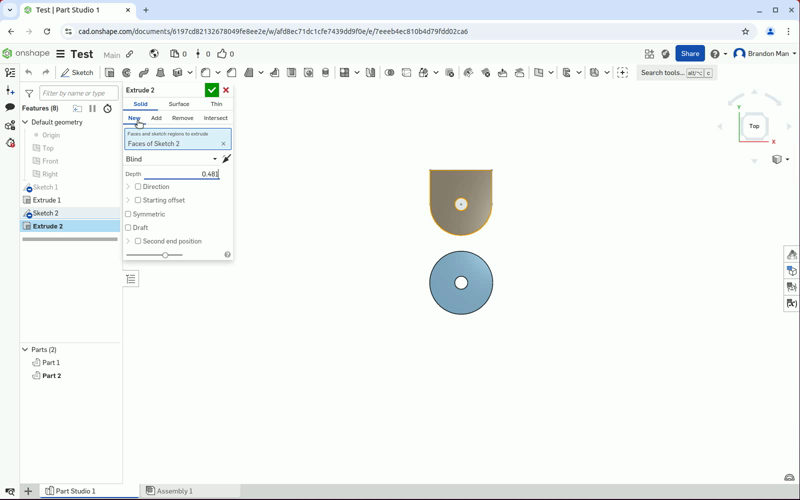
key(enter)
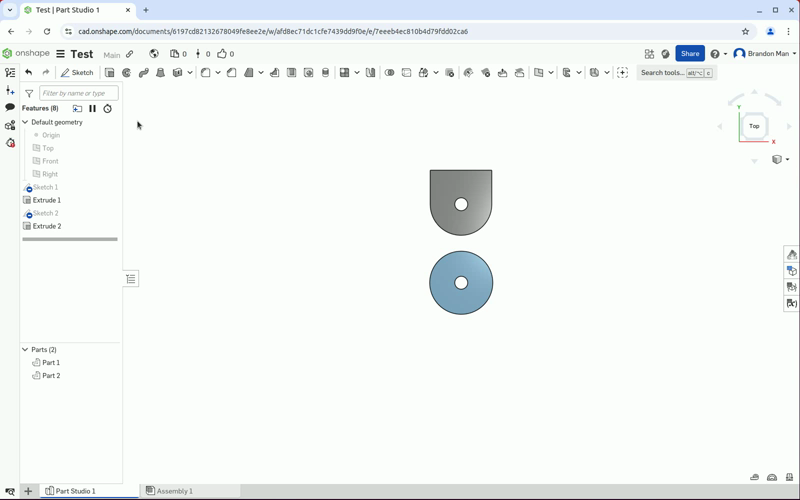
key(shift+h)
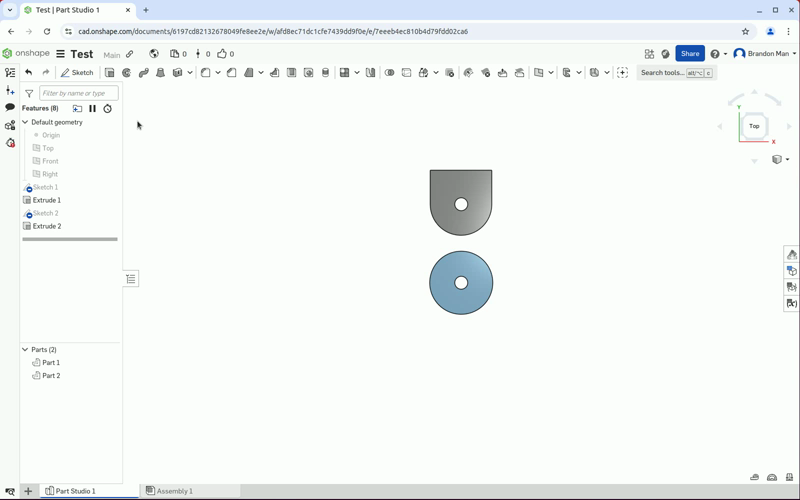
key(shift+h)
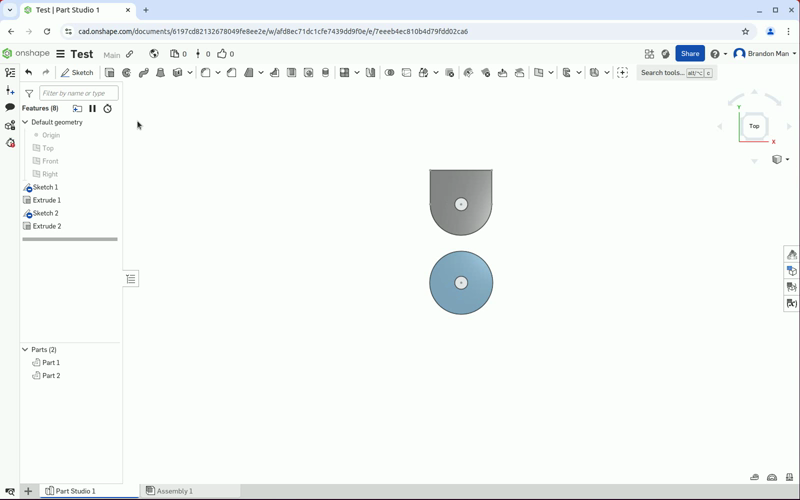
key(shift+7)
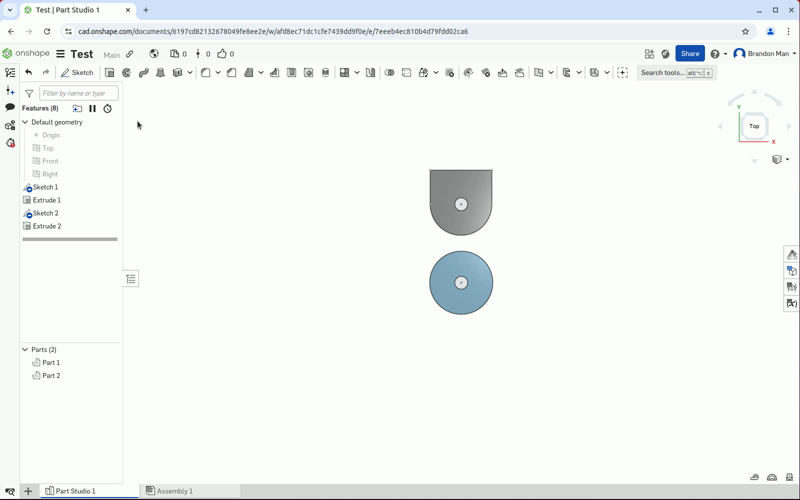
key(up, 3)
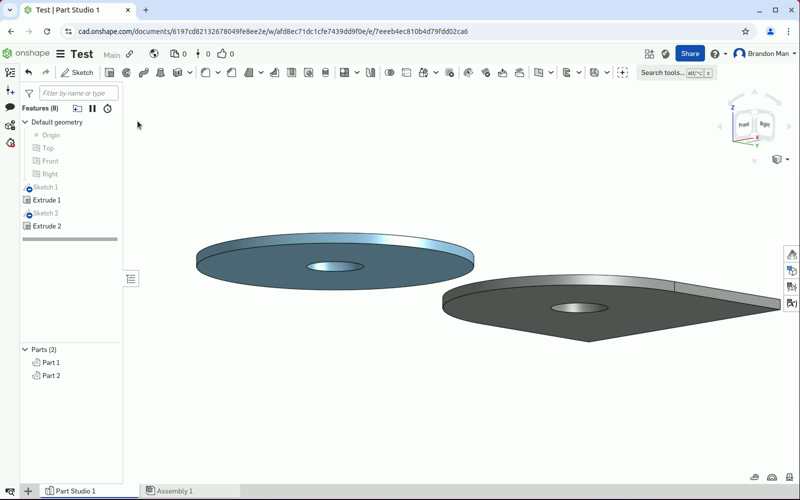
key(left, 3)
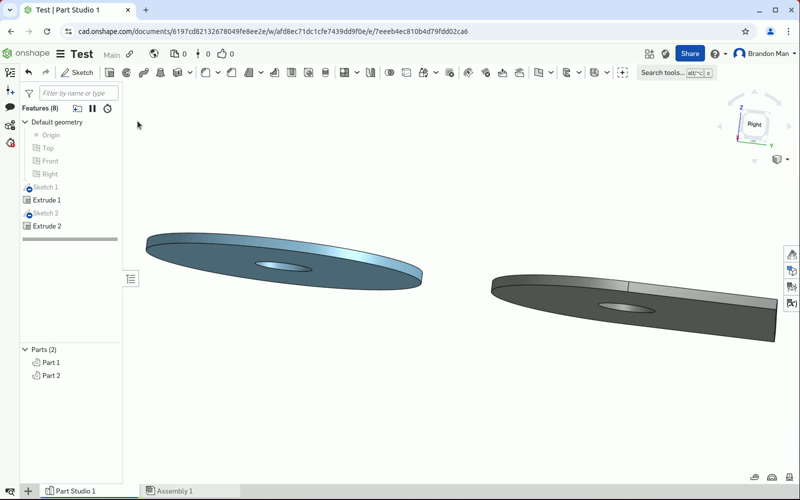
key(right, 3)
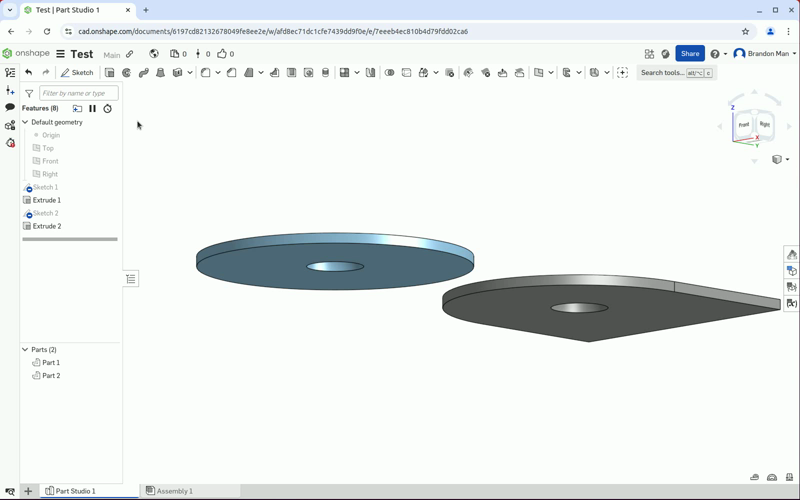
key(down, 3)
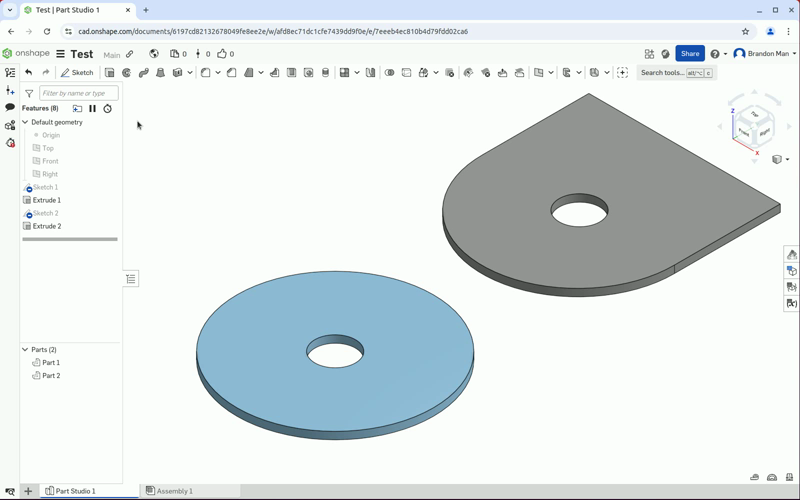
mouse_move(73, 189)
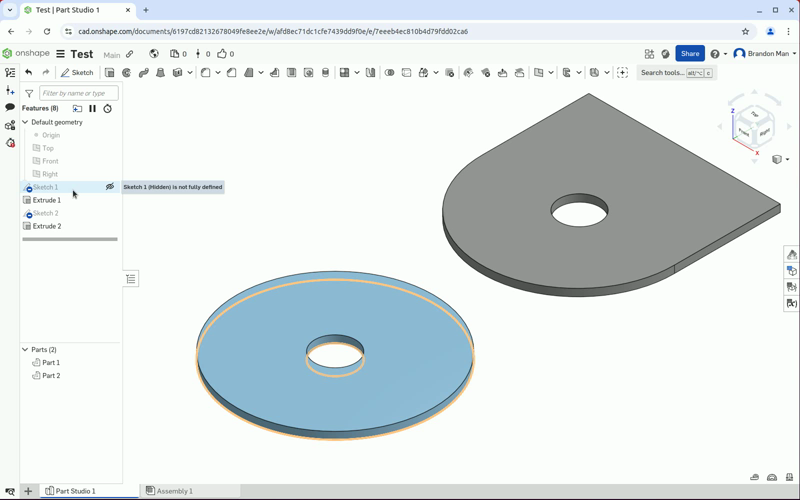
click(73, 189)